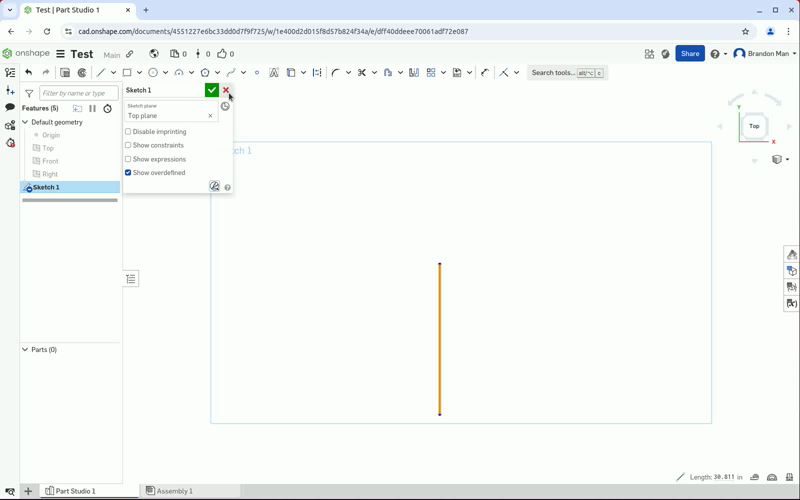
key(shift+h)
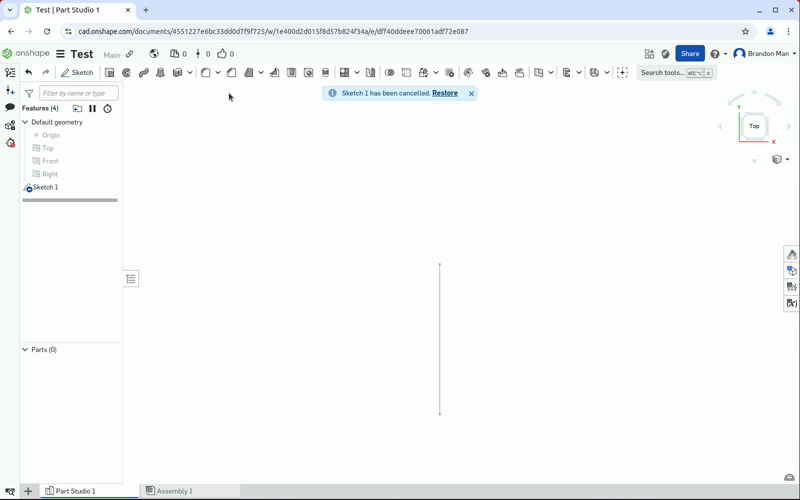
mouse_move(73, 352)
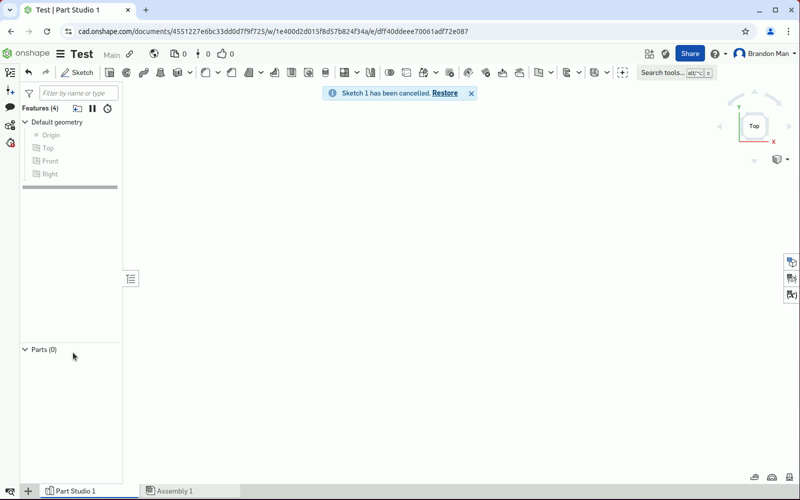
key(y)
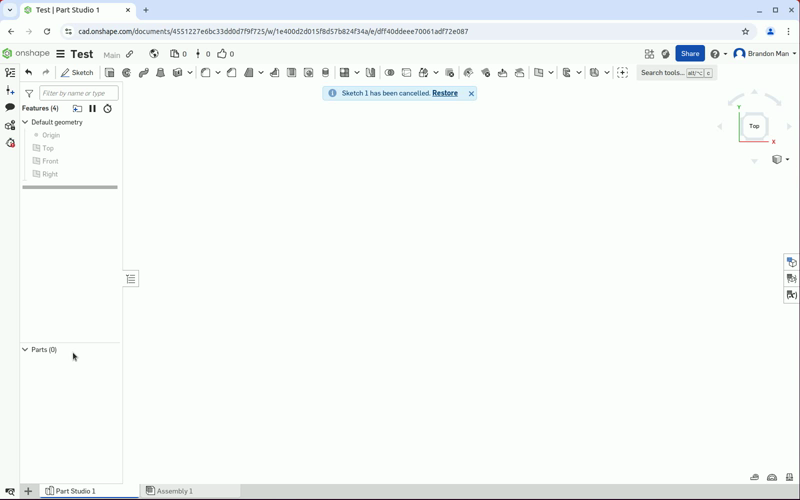
key(shift+p)
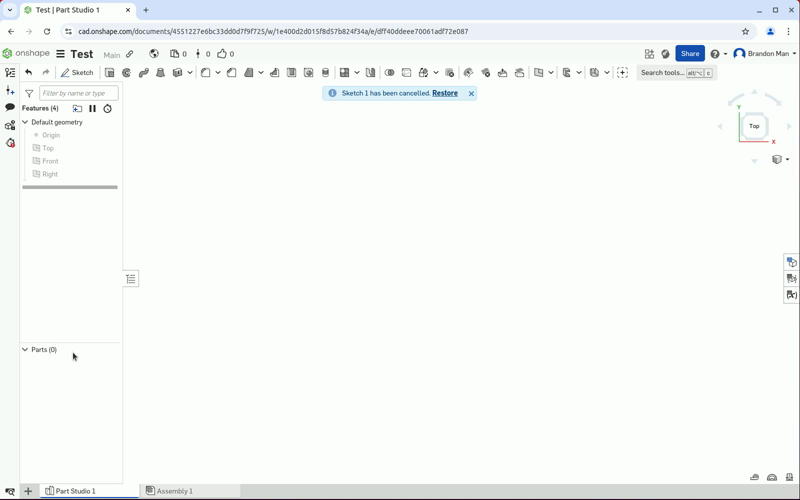
key(space)
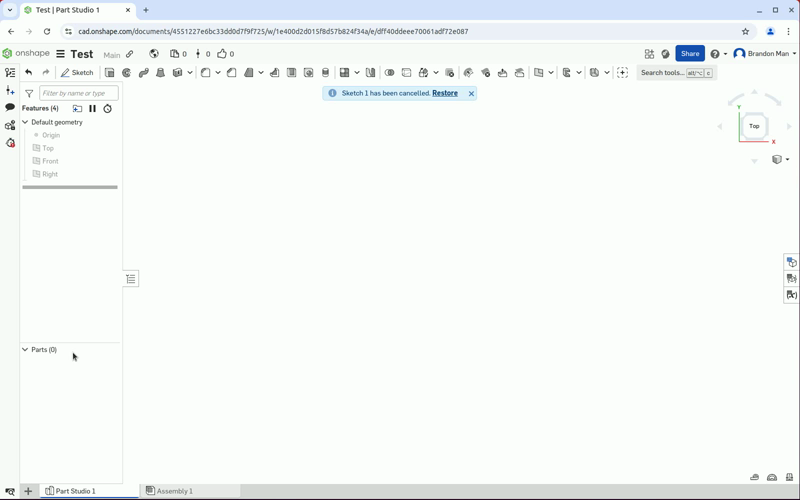
key_down(shift)
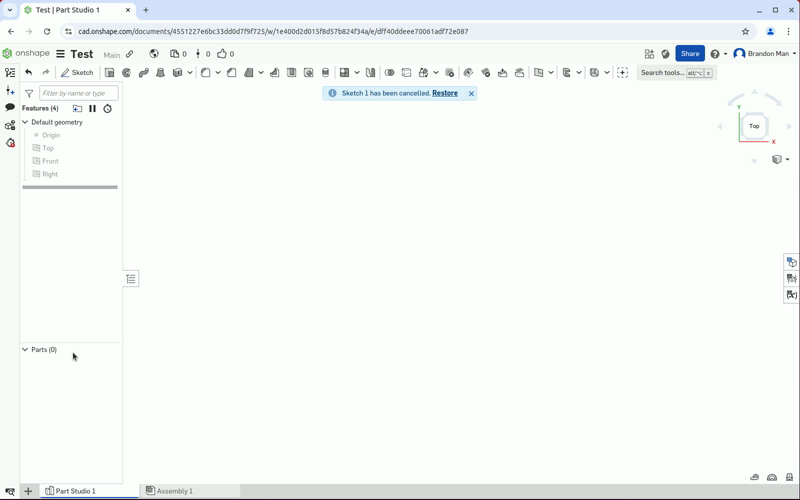
key(up)
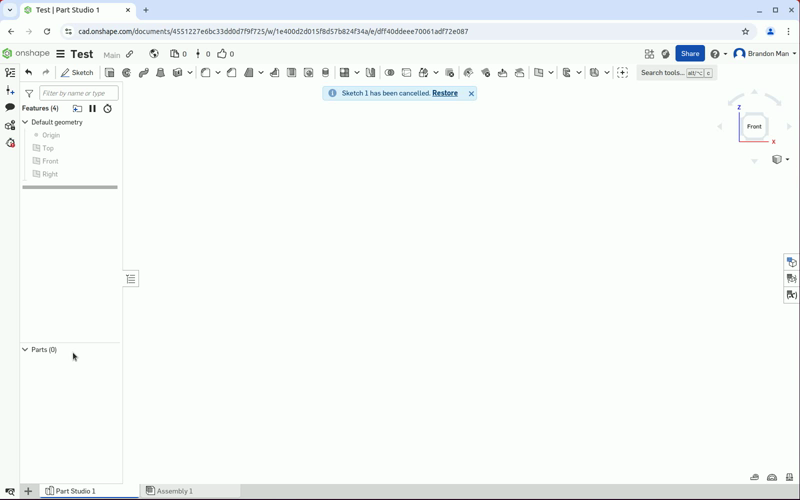
key_up(shift)
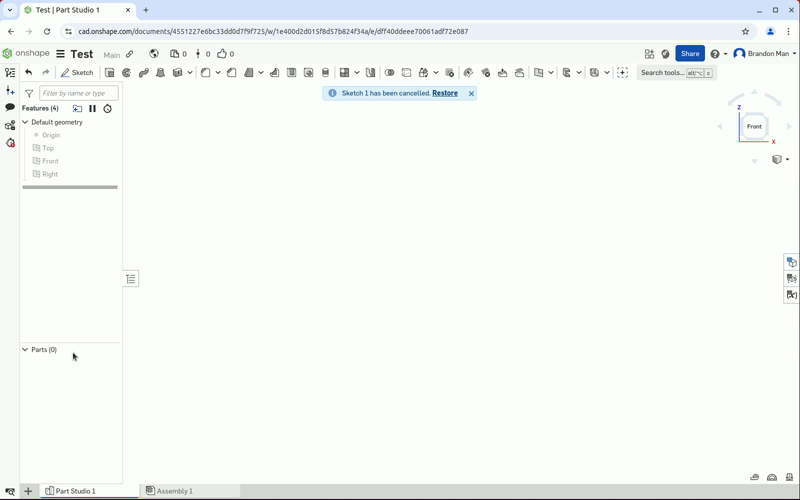
mouse_move(73, 352)
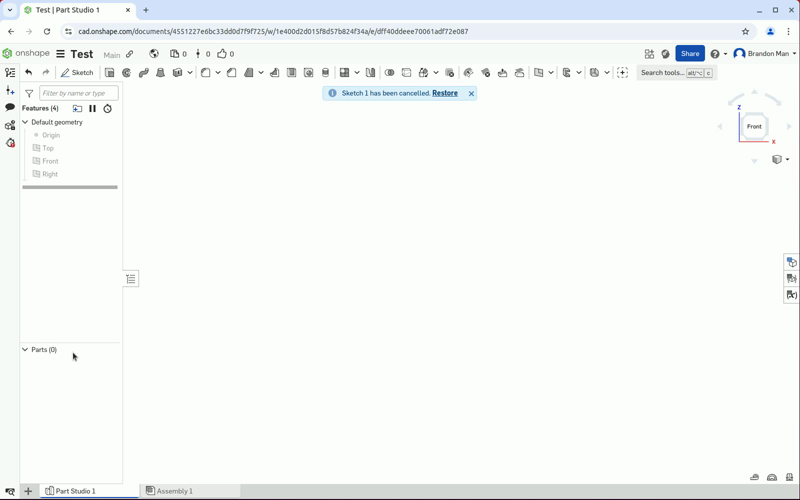
key(shift+y)
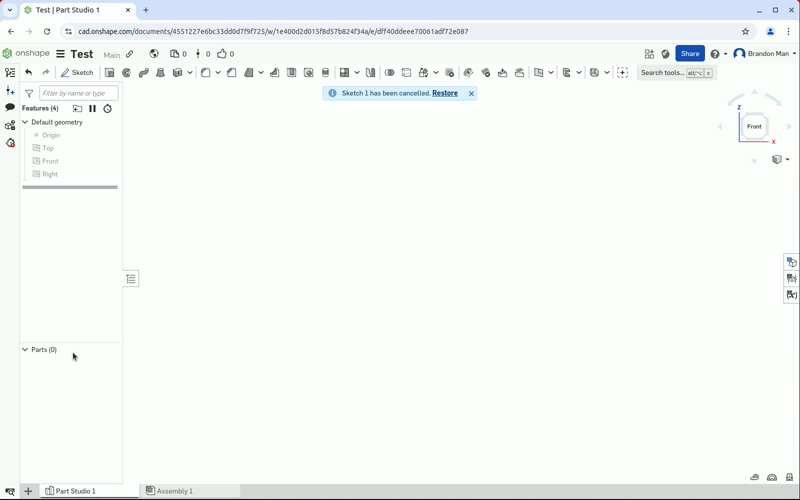
key(shift+s)
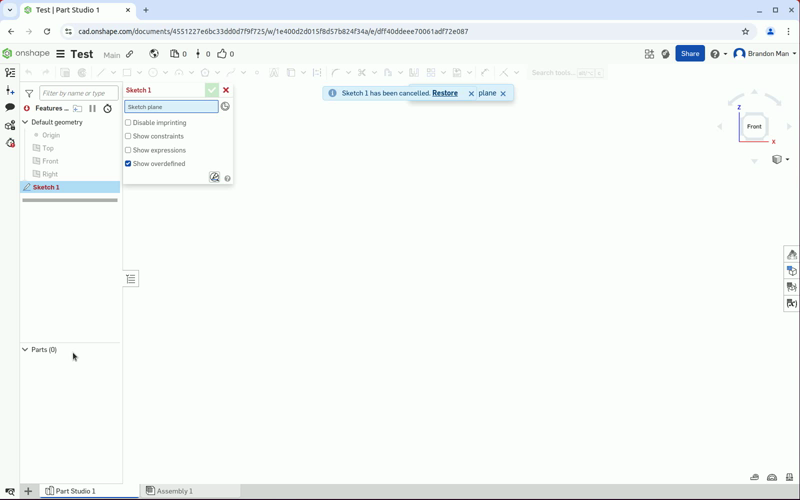
mouse_move(73, 163)
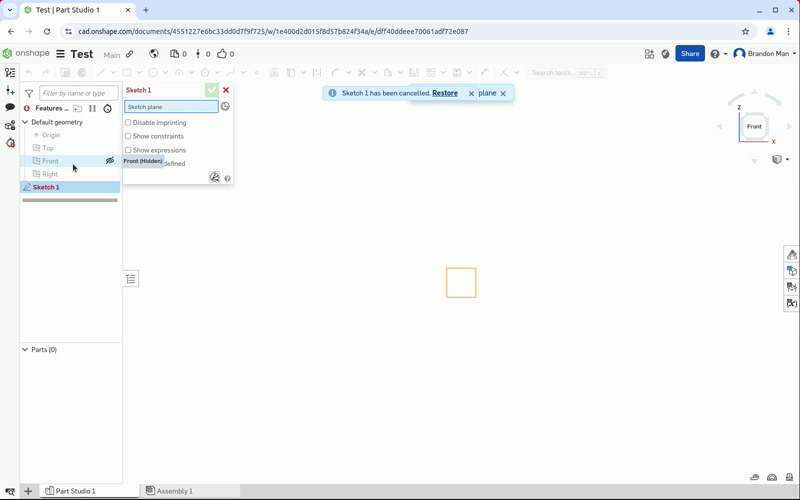
click(73, 163)
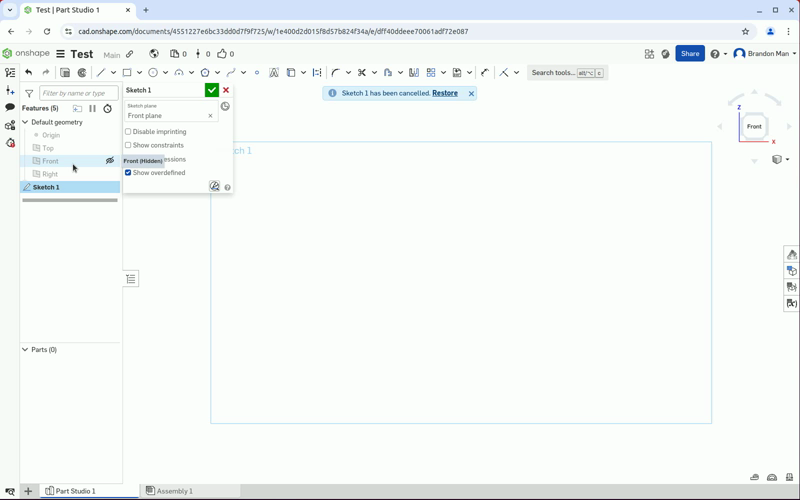
mouse_move(73, 352)
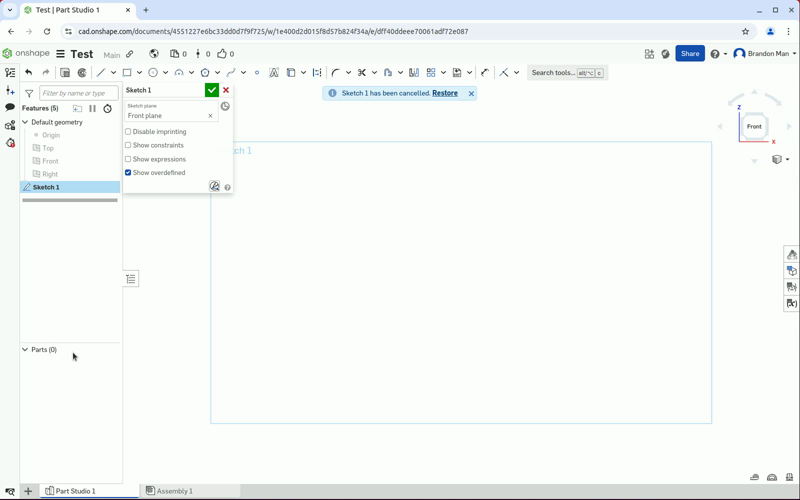
key(y)
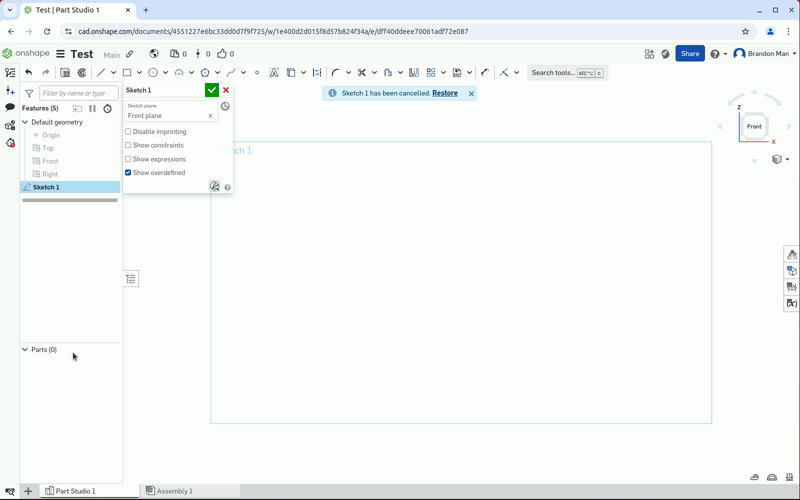
key(l)
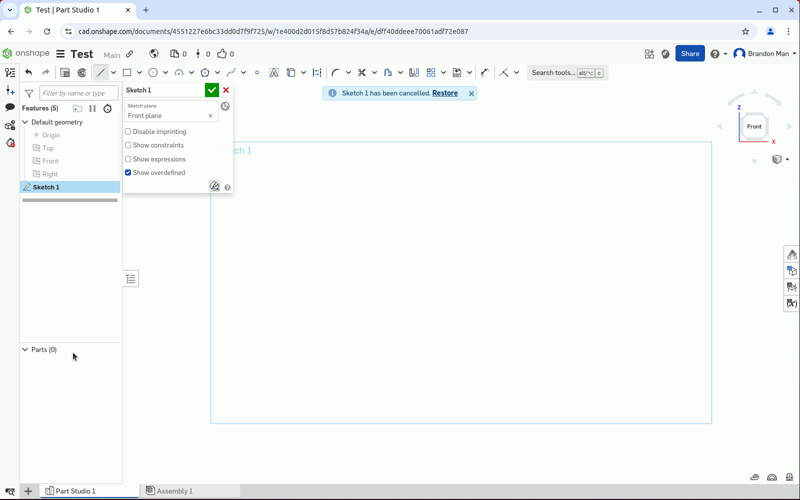
key_down(shift)
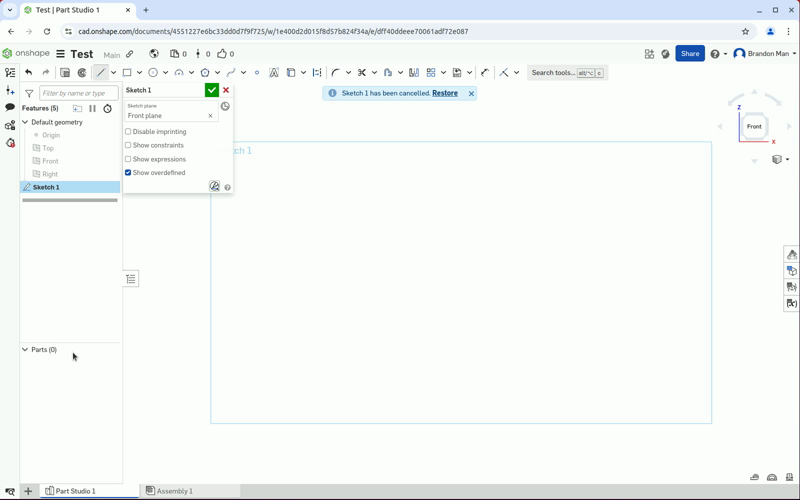
mouse_move(460, 282)
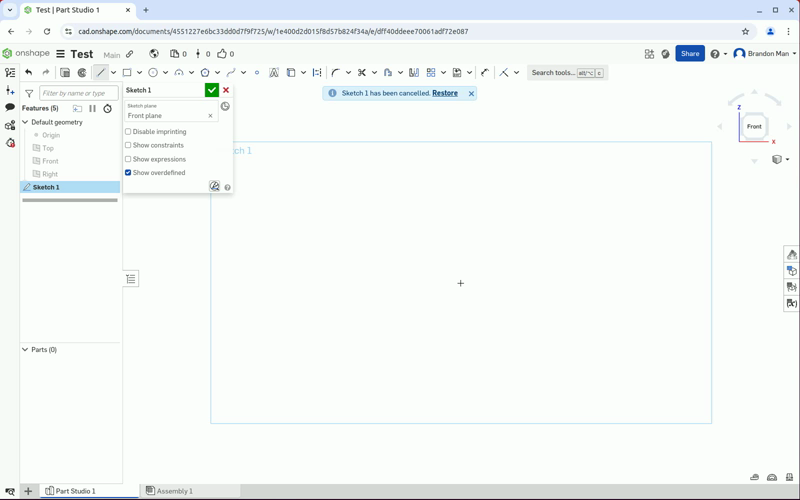
click(460, 282)
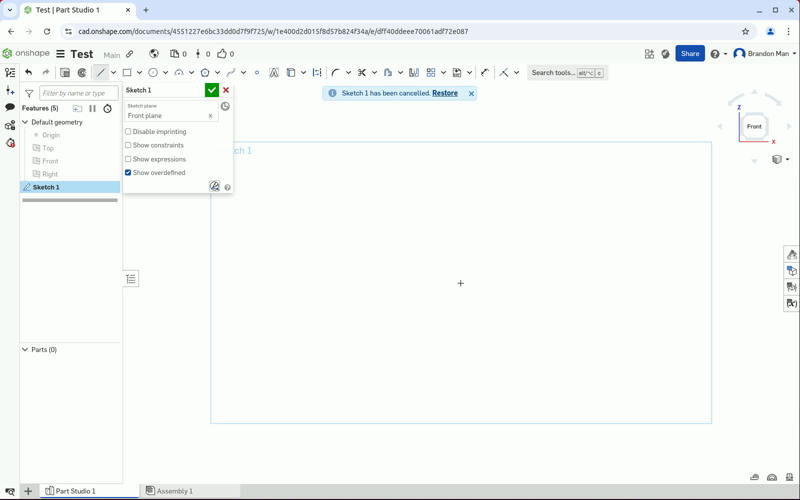
key_up(shift)
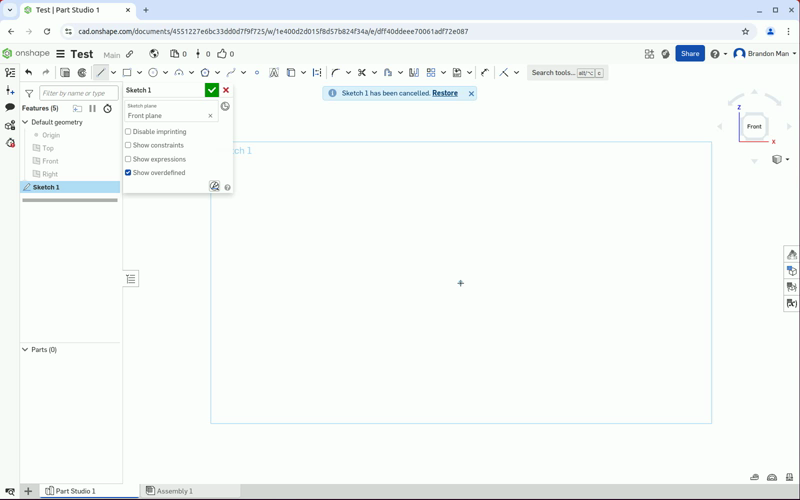
key_down(shift)
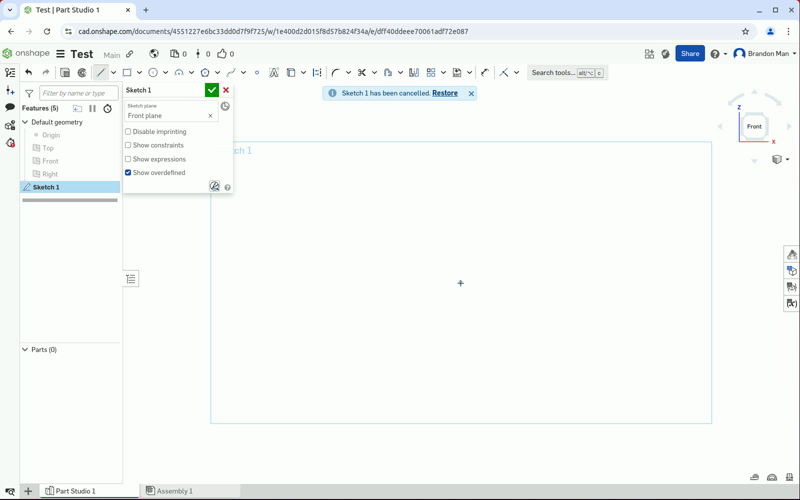
mouse_move(544, 282)
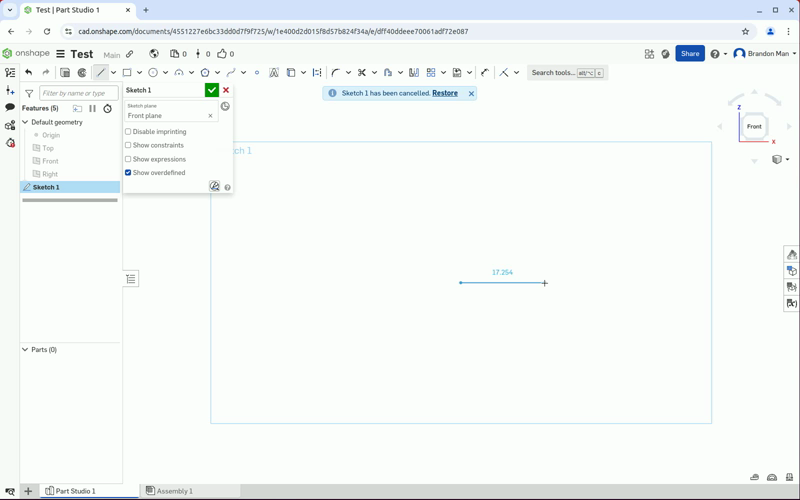
click(544, 282)
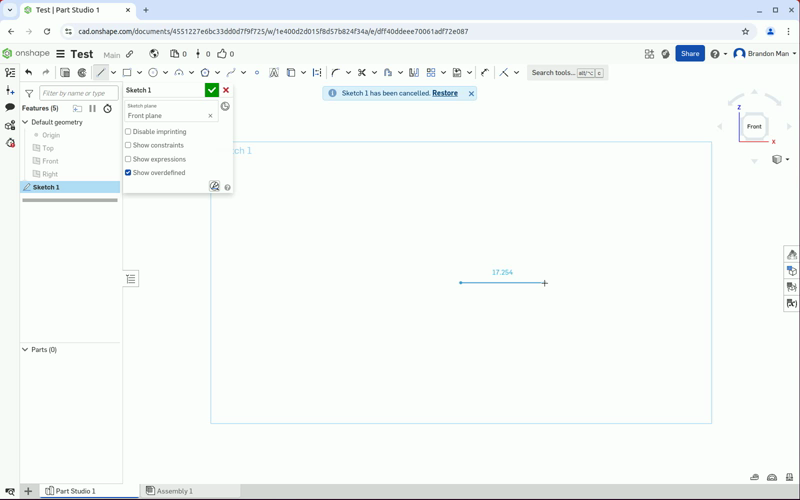
key_up(shift)
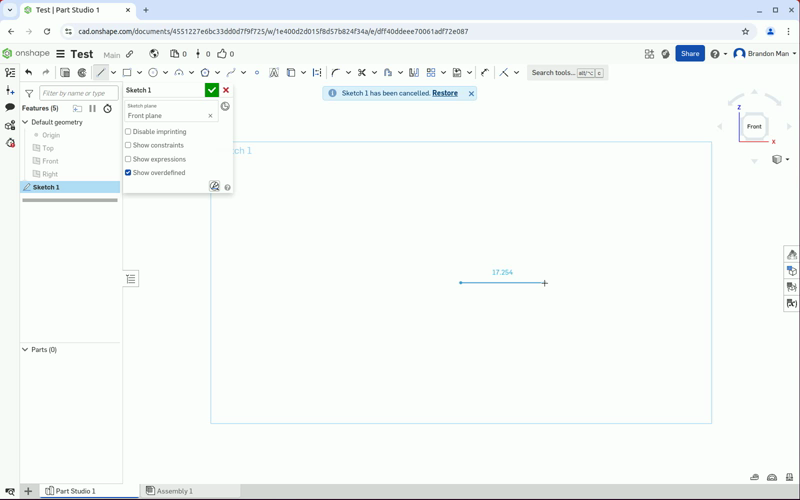
key_down(shift)
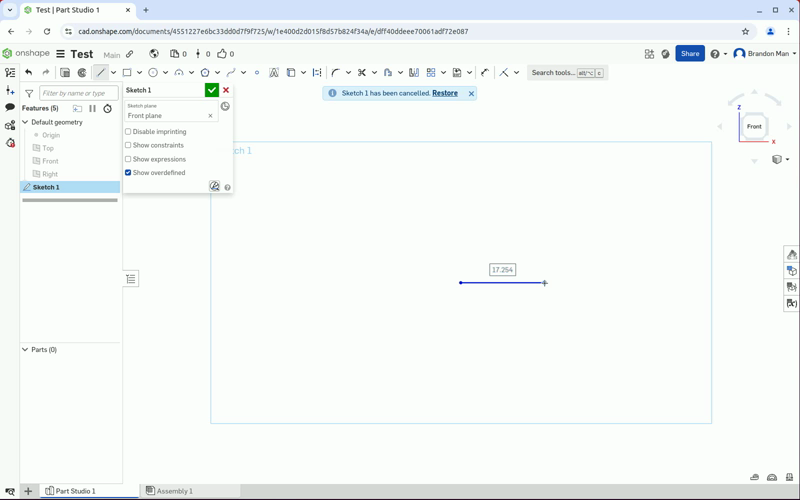
mouse_move(544, 170)
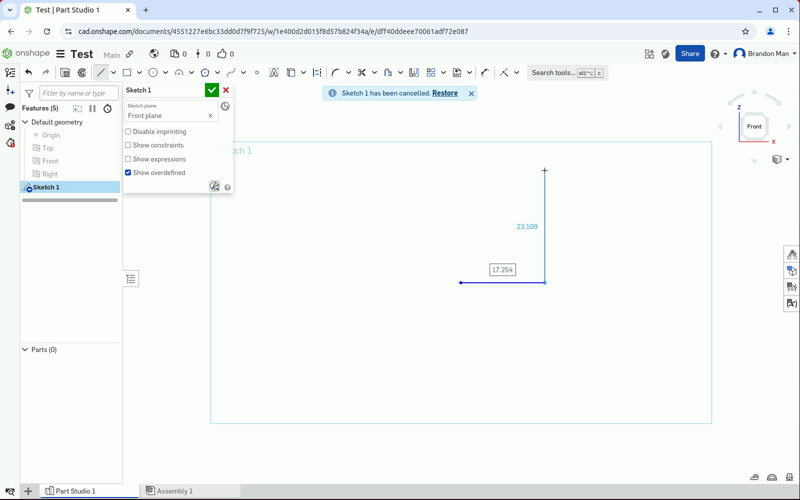
click(544, 170)
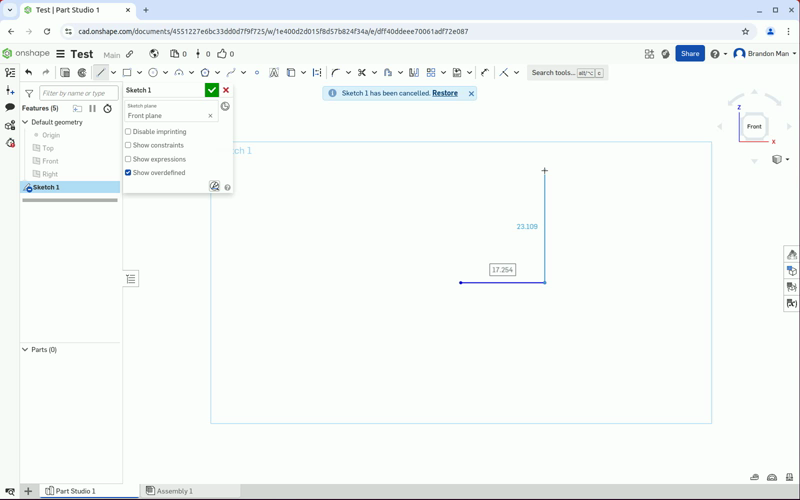
key_up(shift)
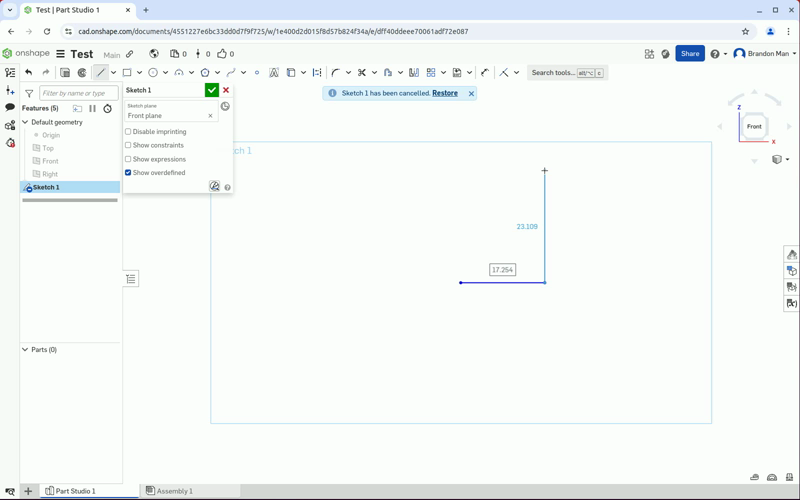
key_down(shift)
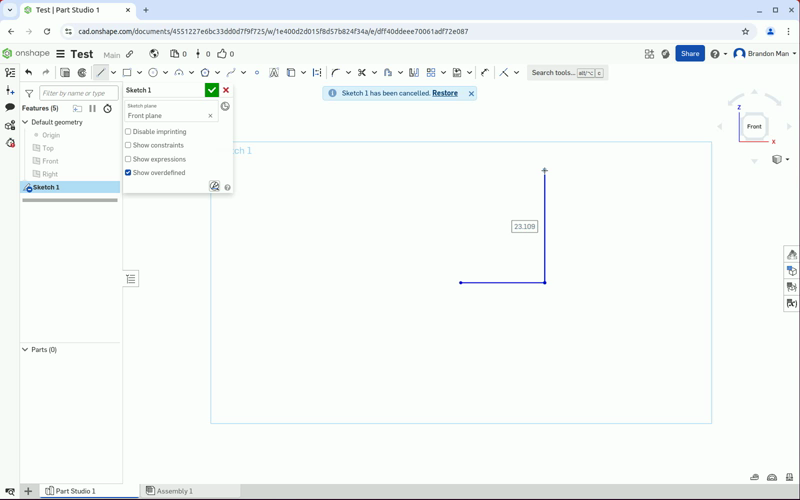
mouse_move(460, 170)
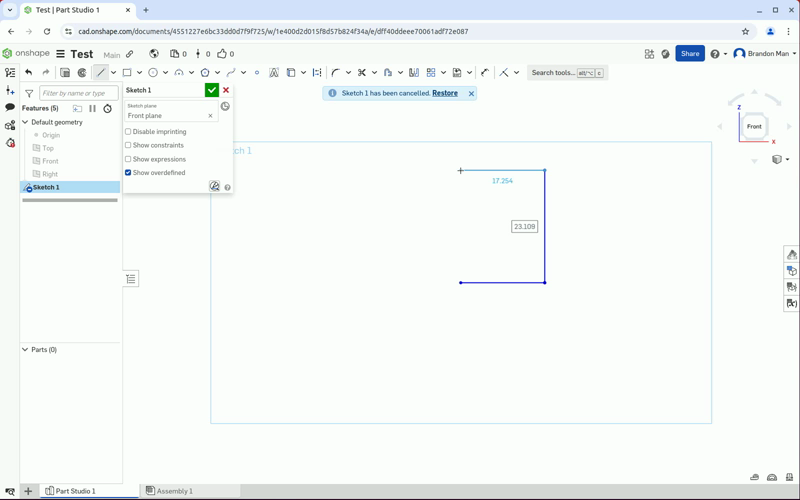
click(460, 170)
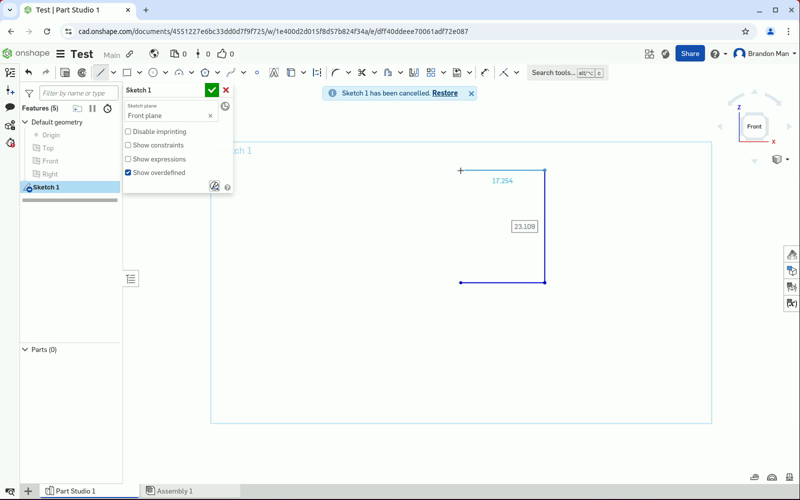
key_up(shift)
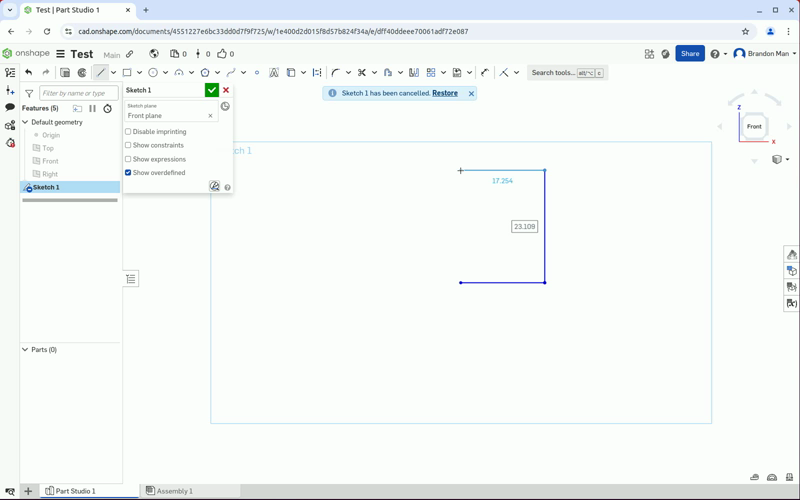
key_down(shift)
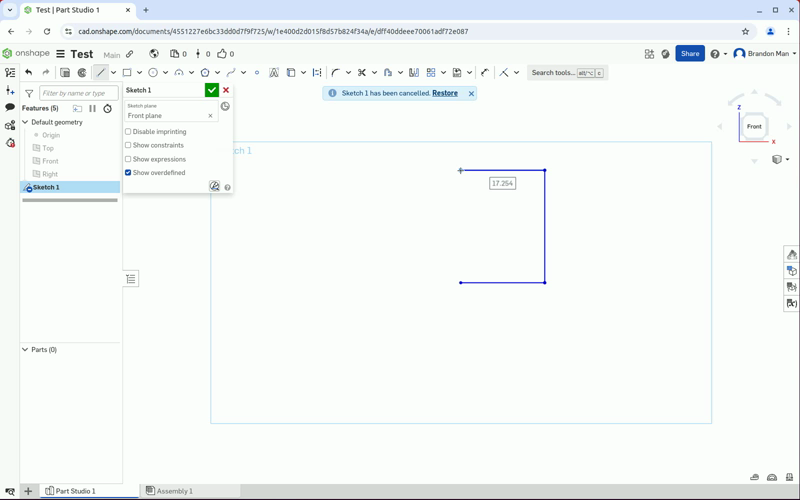
mouse_move(460, 282)
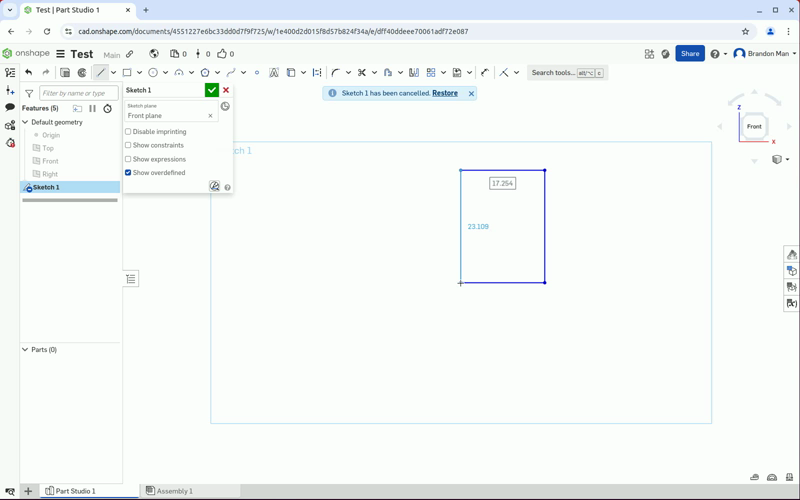
key_up(shift)
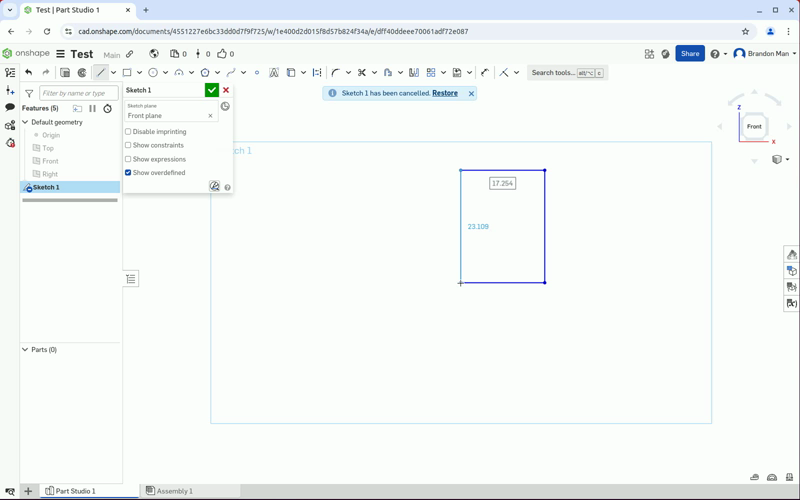
click(460, 282)
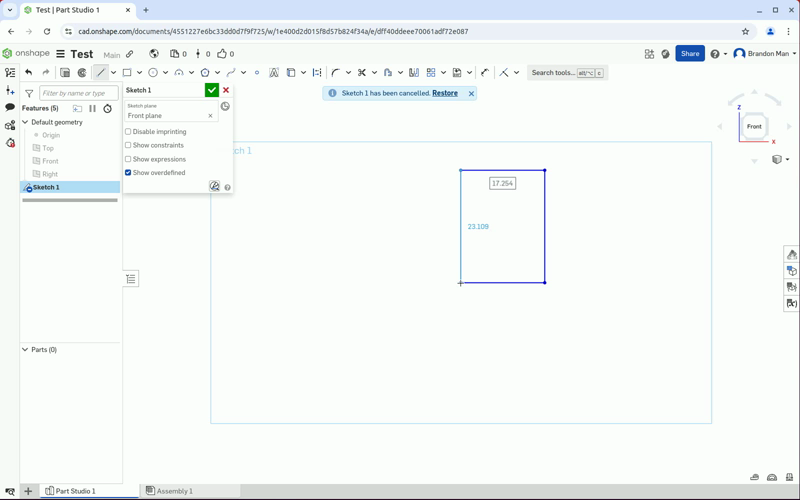
key(esc)
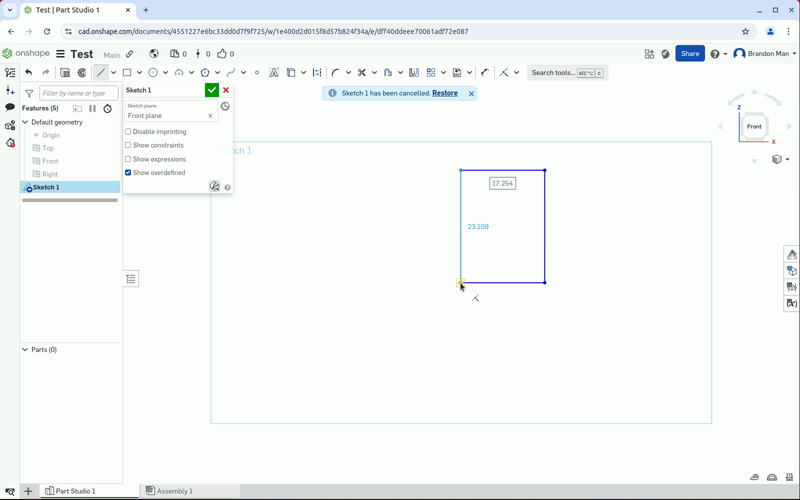
mouse_move(485, 228)
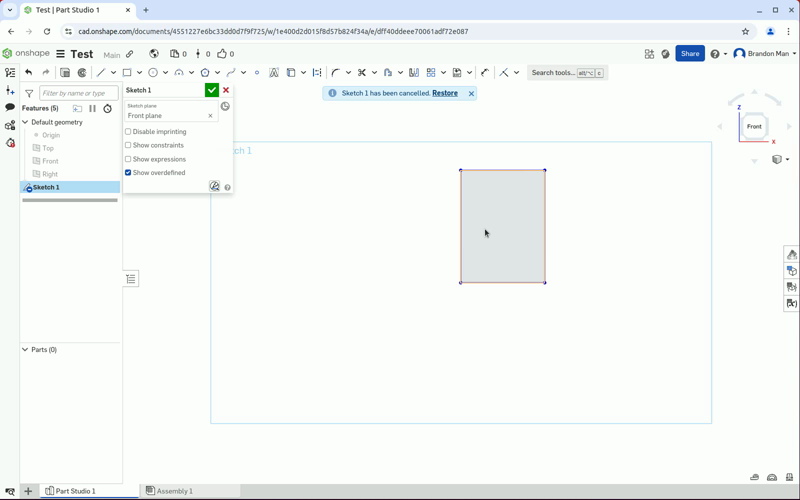
click(485, 228)
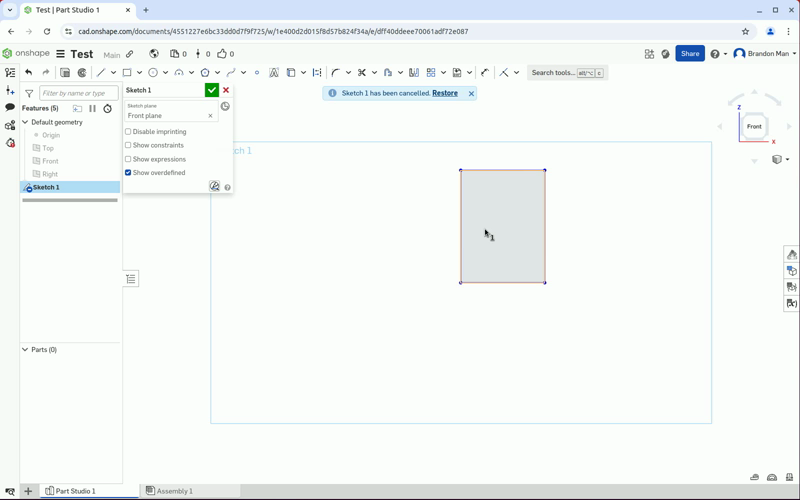
mouse_move(73, 352)
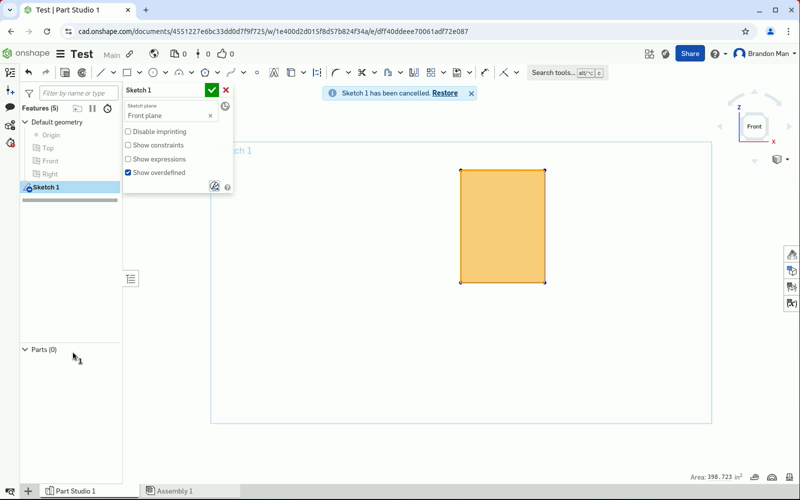
key(shift+y)
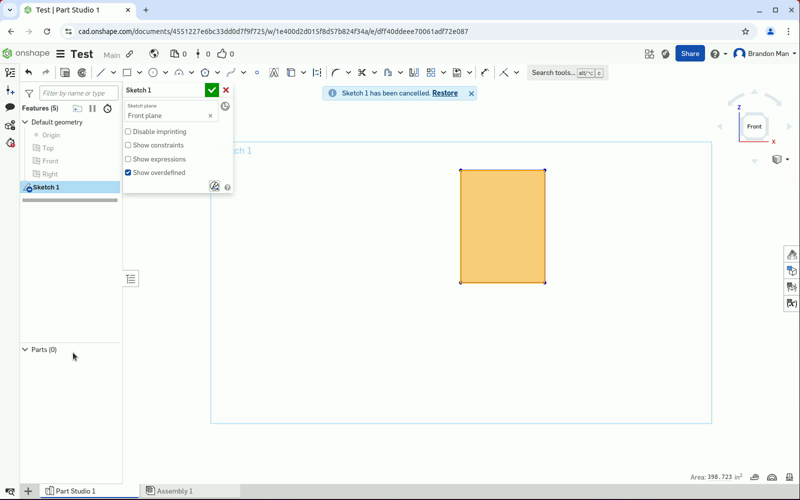
key(shift+e)
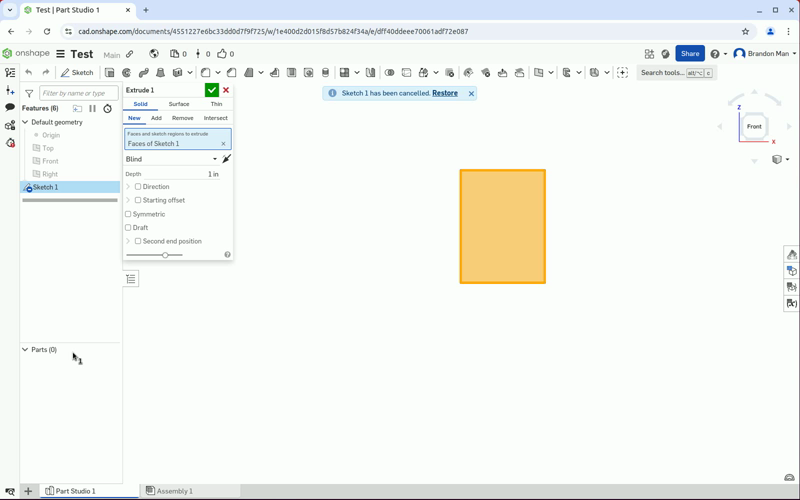
mouse_move(143, 106)
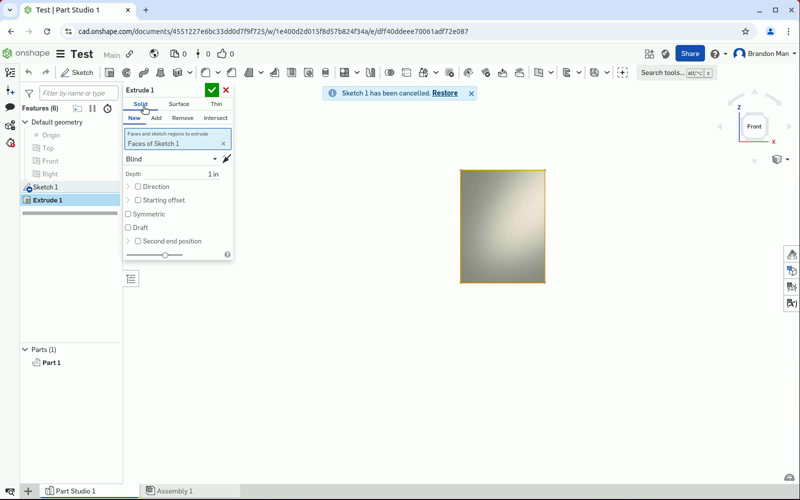
click(143, 106)
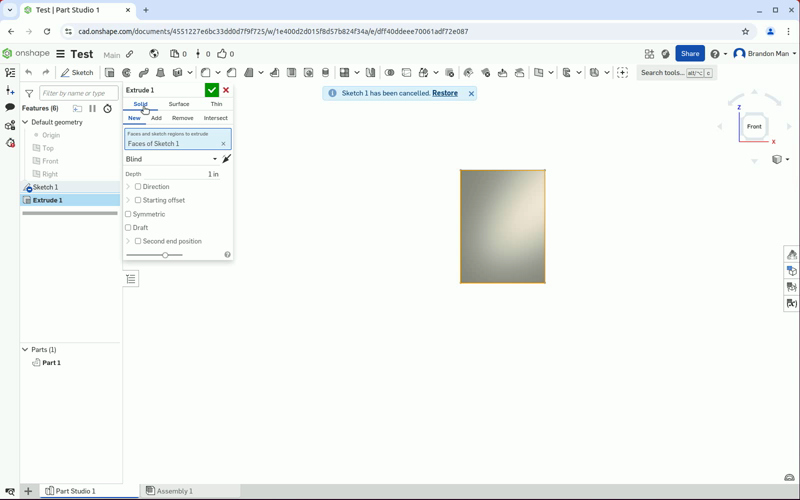
mouse_move(137, 120)
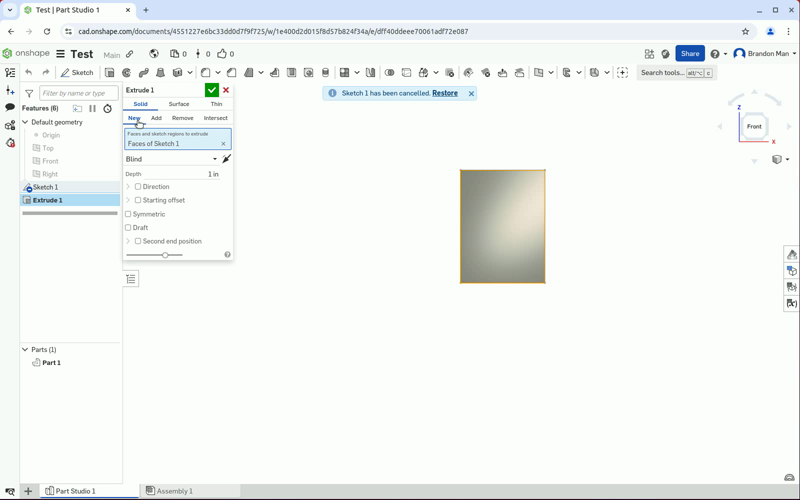
click(137, 120)
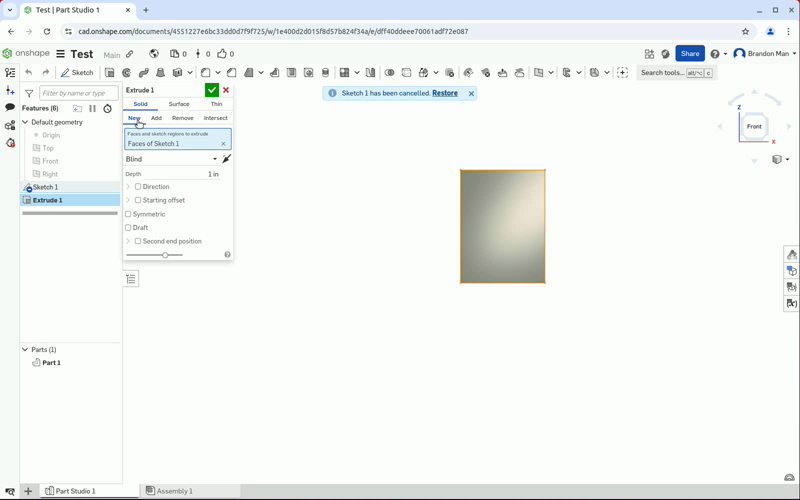
key(tab, 4)
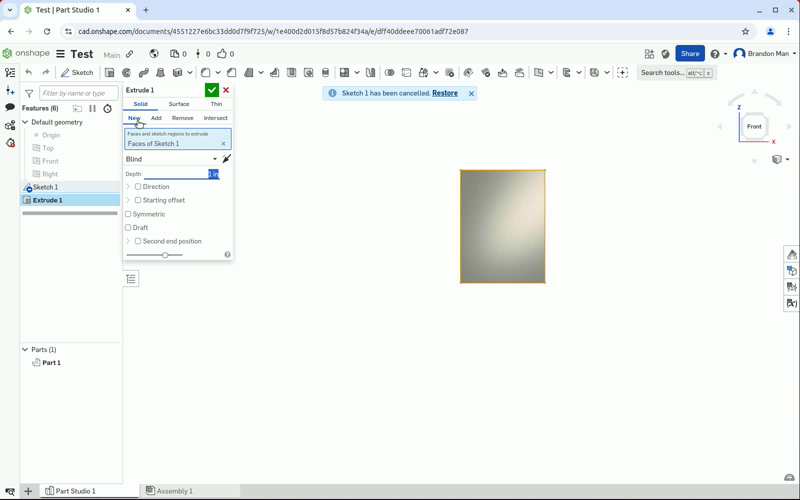
text(12.036)
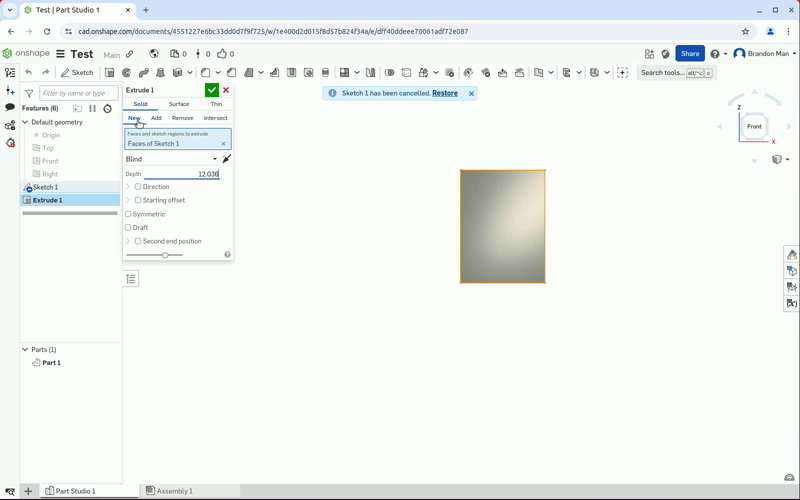
key(enter)
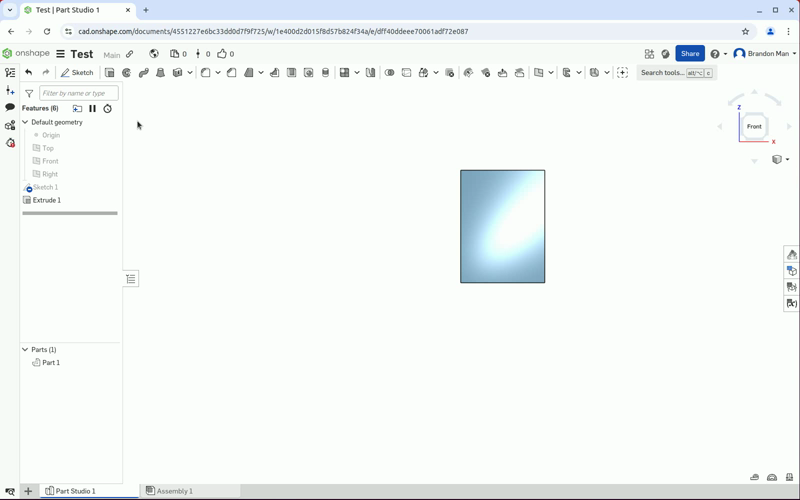
key(shift+h)
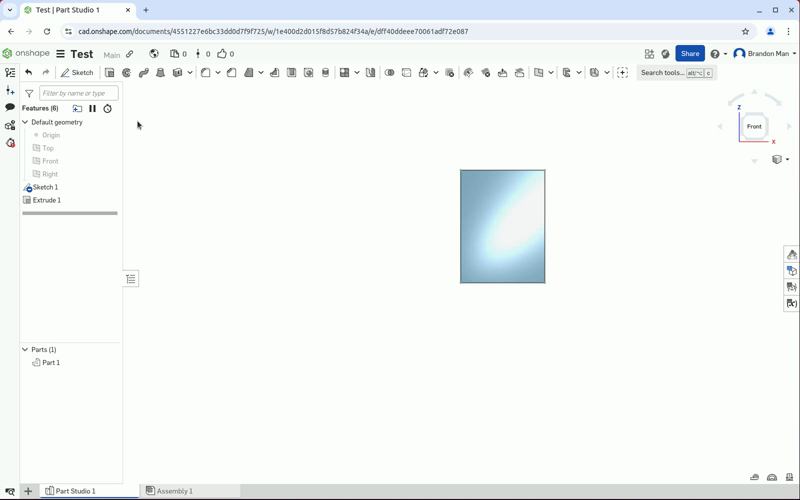
key(shift+h)
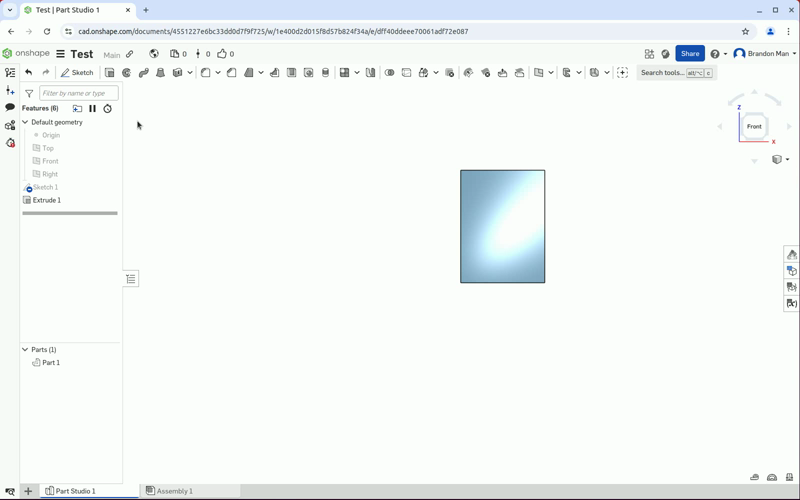
mouse_move(73, 189)
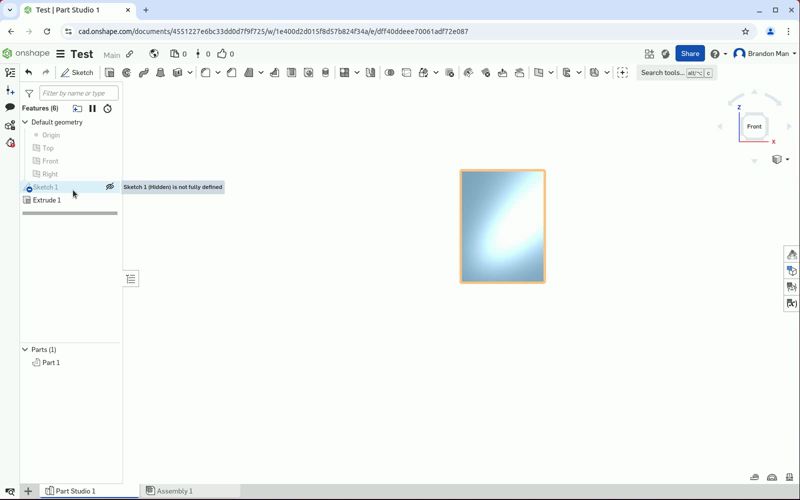
click(73, 189)
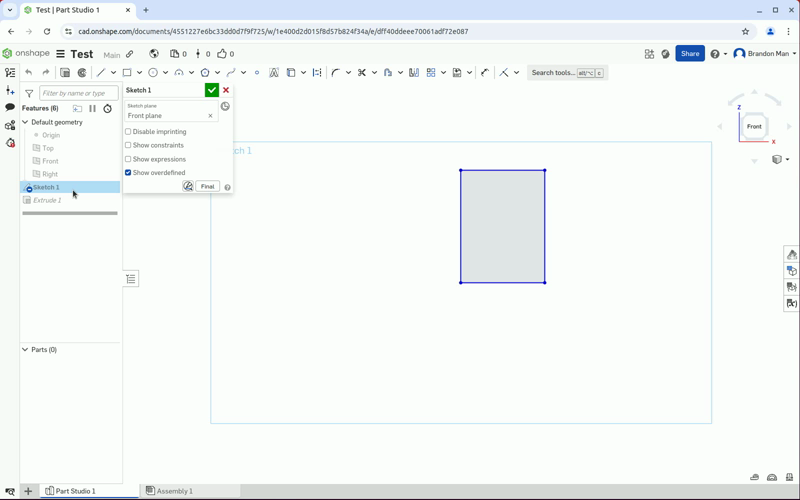
mouse_move(229, 92)
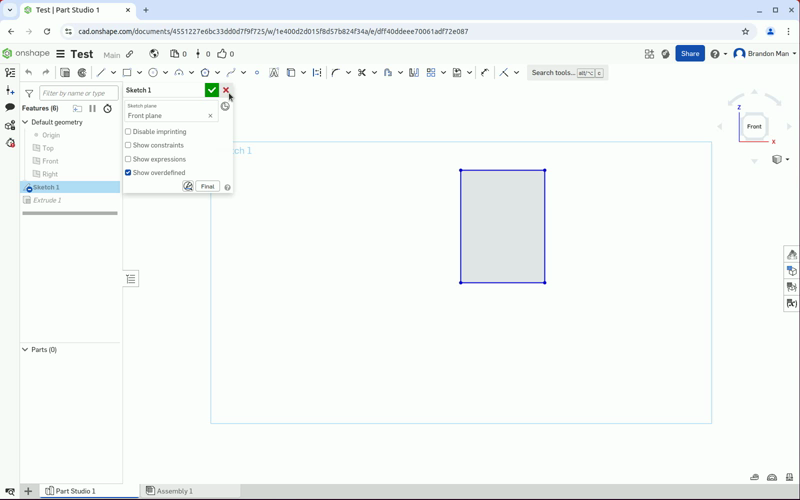
click(229, 92)
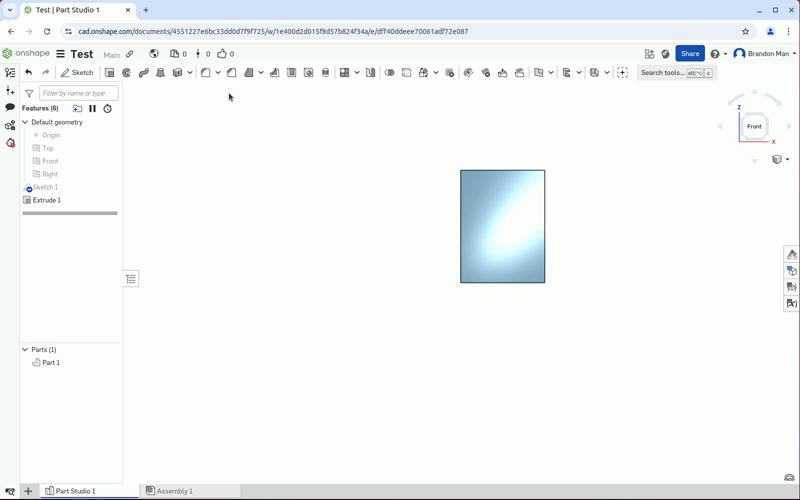
mouse_move(541, 75)
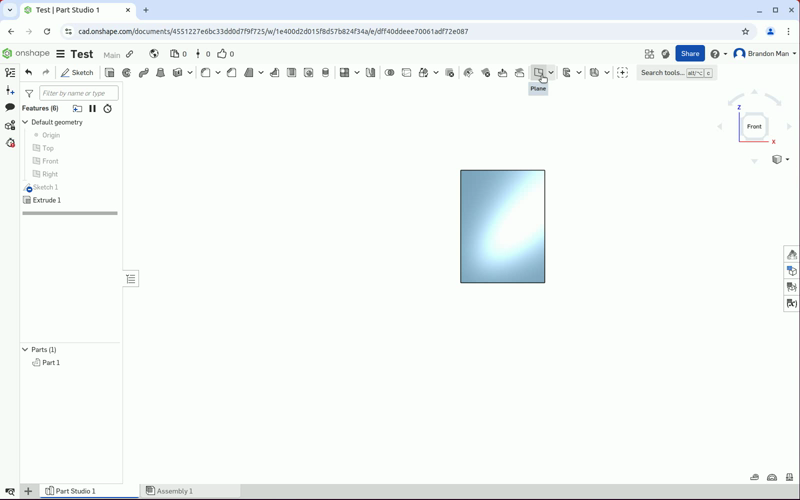
click(541, 75)
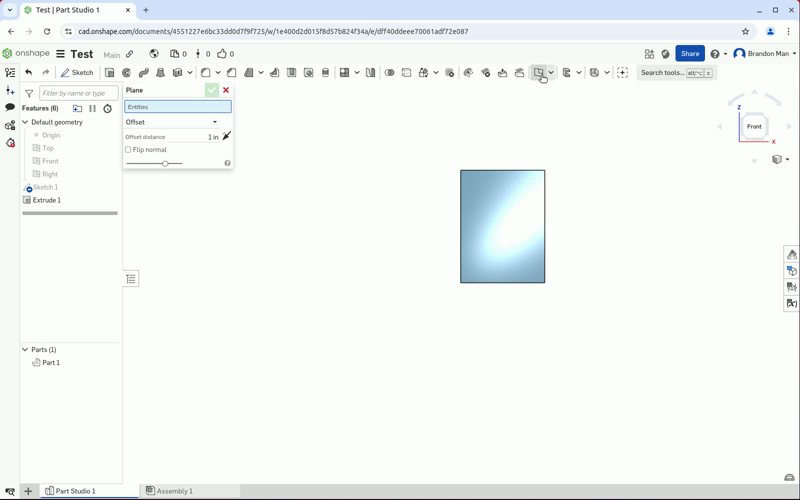
mouse_move(73, 163)
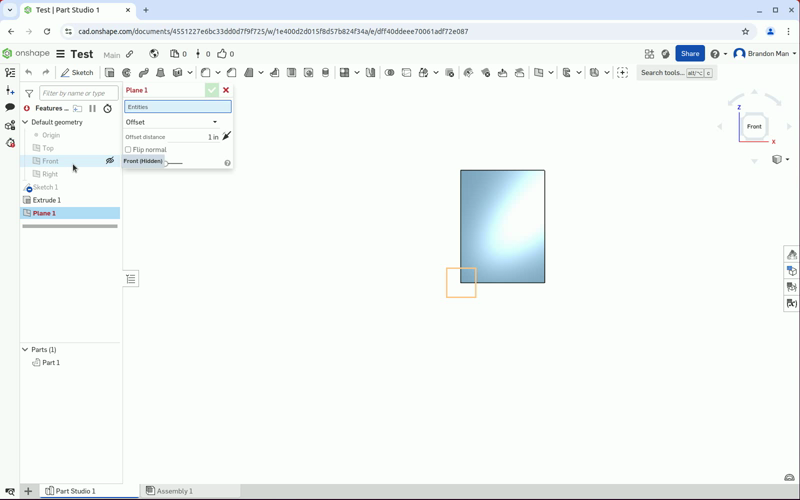
click(73, 163)
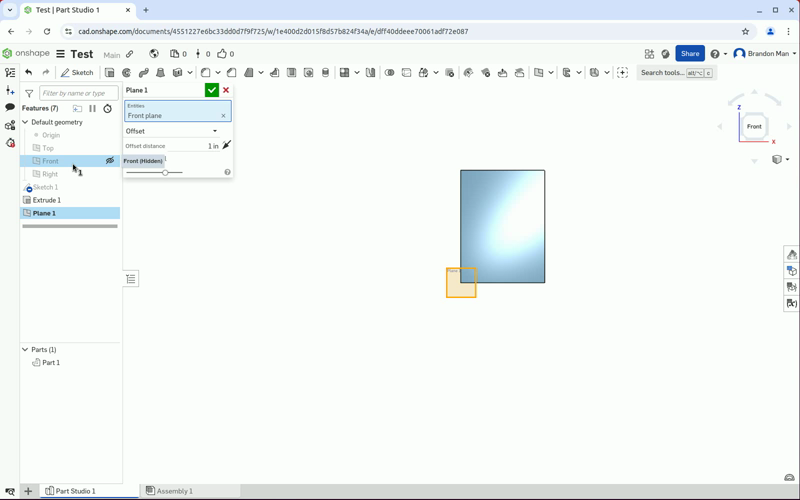
key(tab, 2)
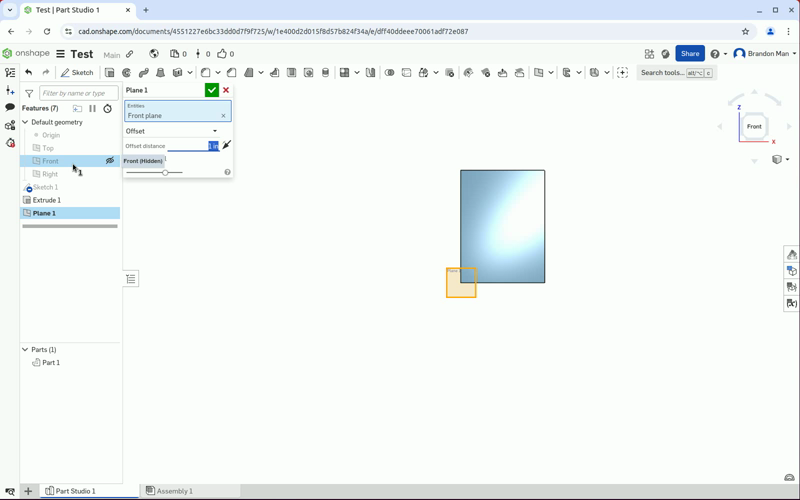
text(12.047)
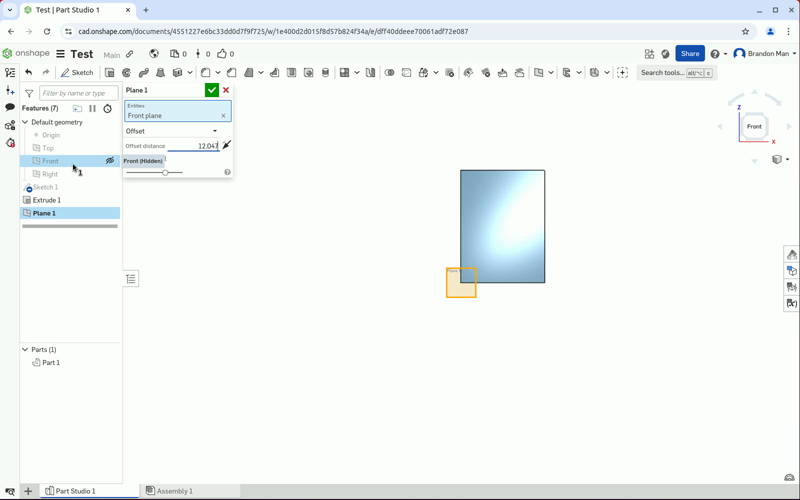
key(enter, 2)
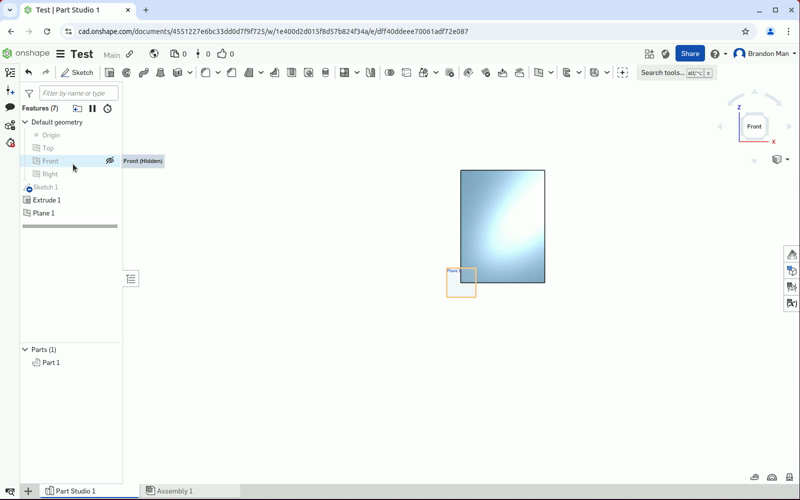
key(shift+s)
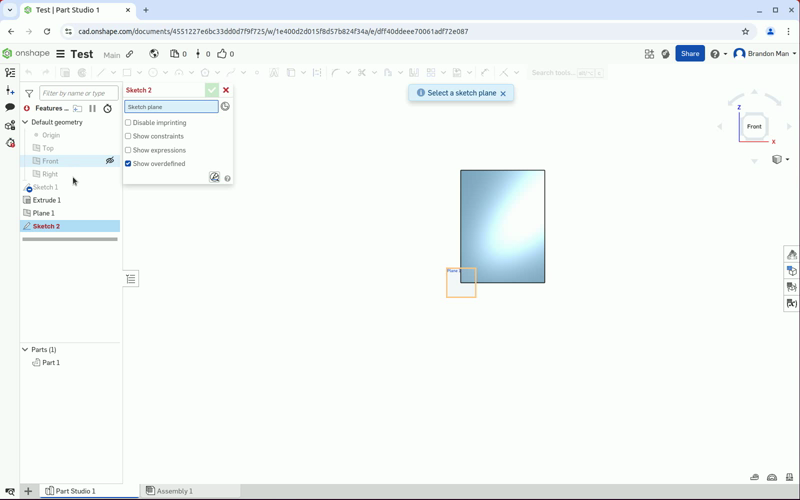
mouse_move(73, 215)
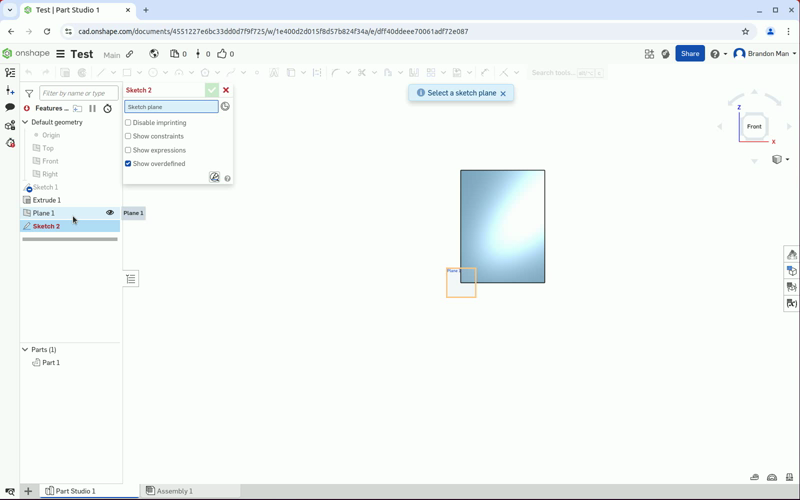
click(73, 215)
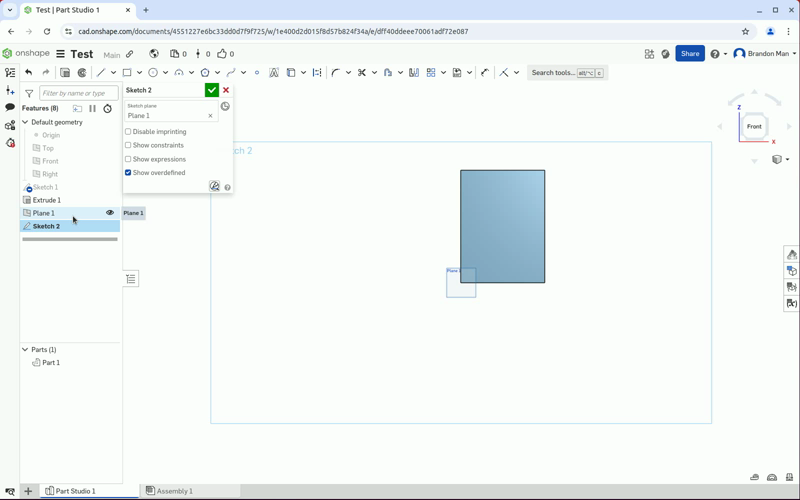
mouse_move(73, 352)
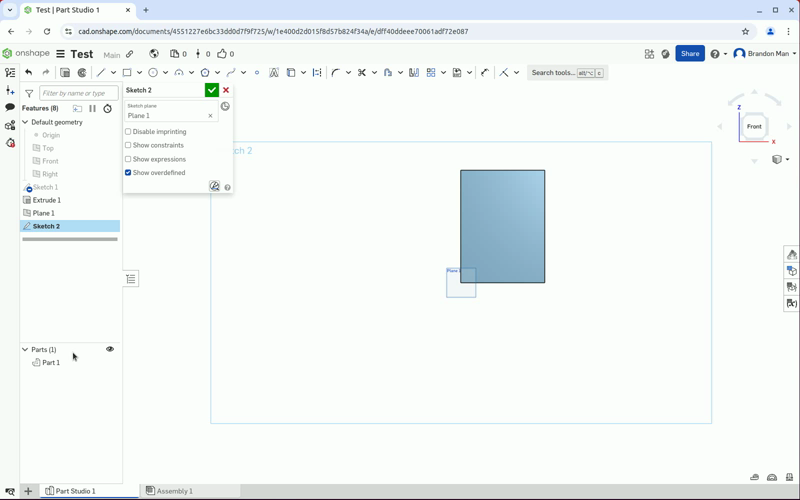
key(y)
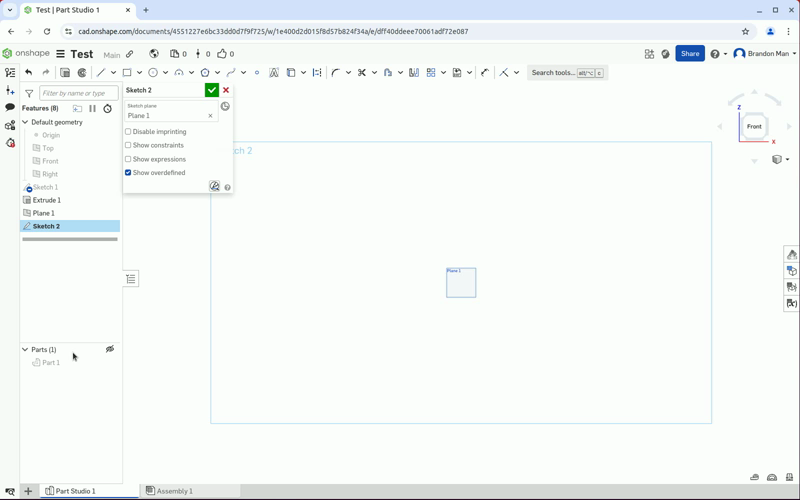
key(c)
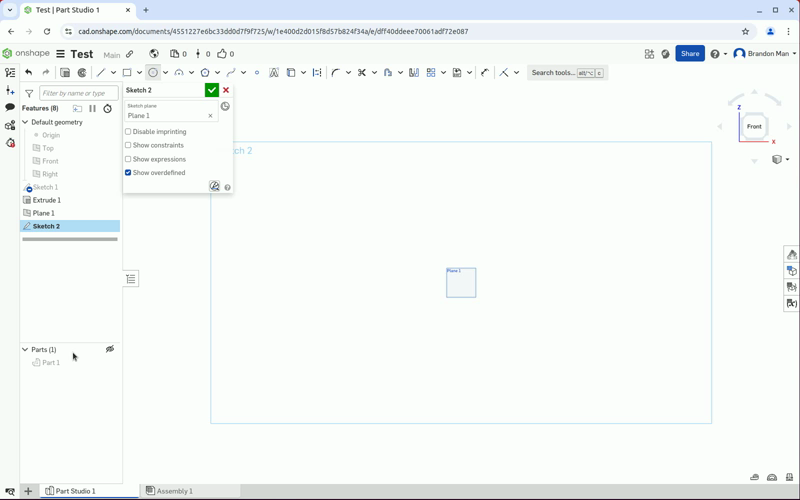
key_down(shift)
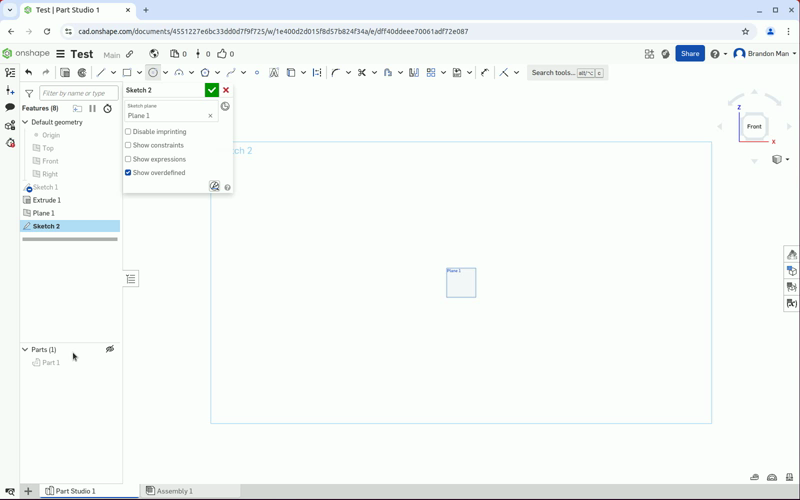
mouse_move(503, 226)
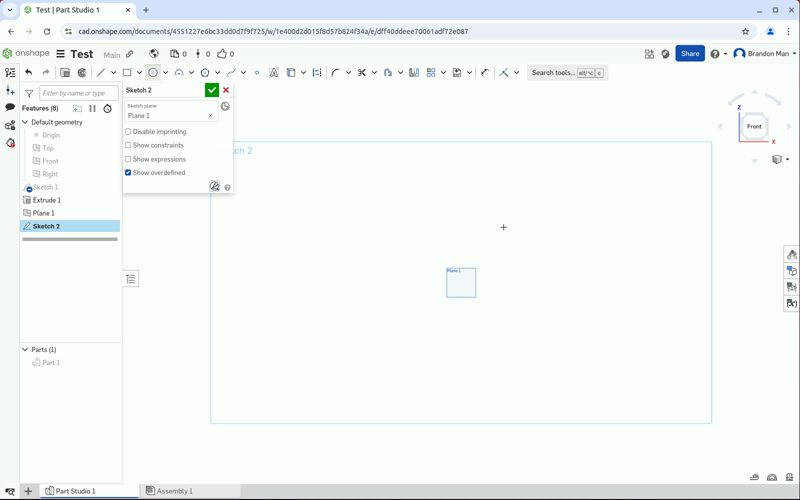
click(503, 226)
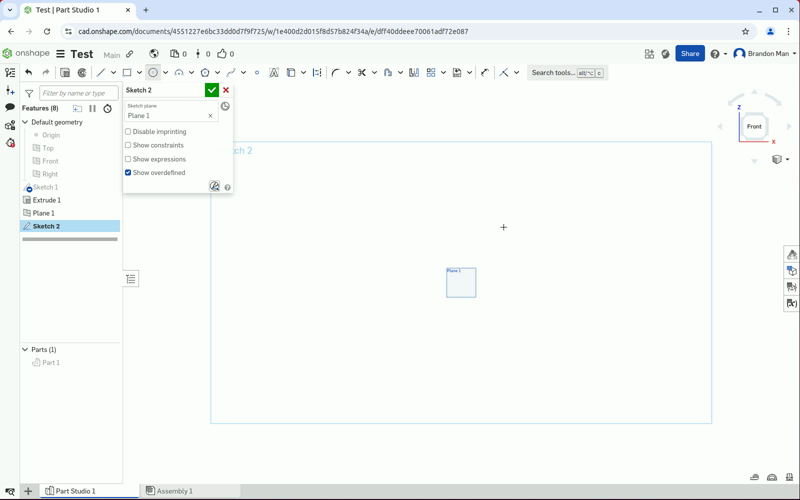
key_up(shift)
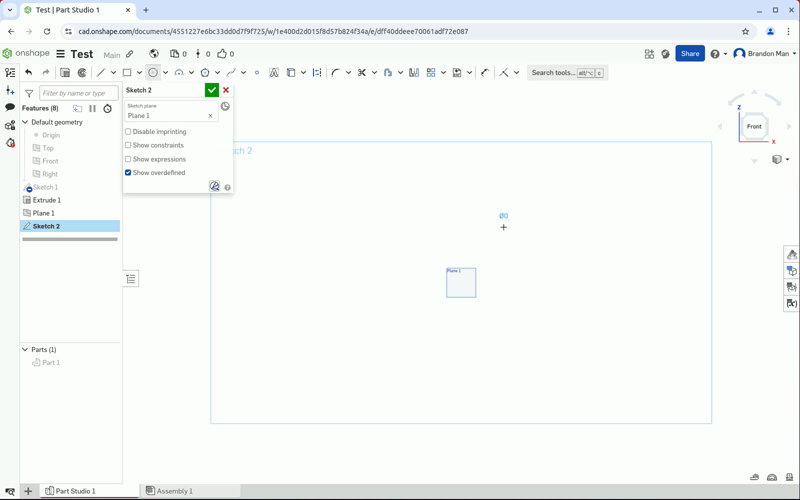
mouse_move(518, 226)
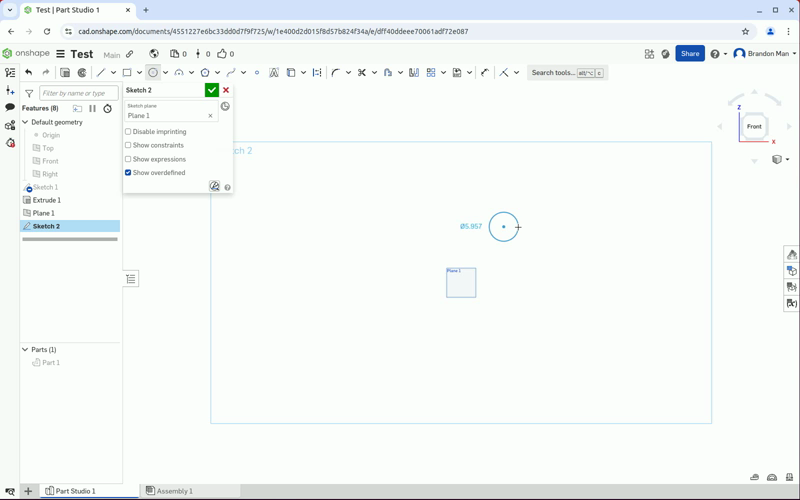
click(518, 226)
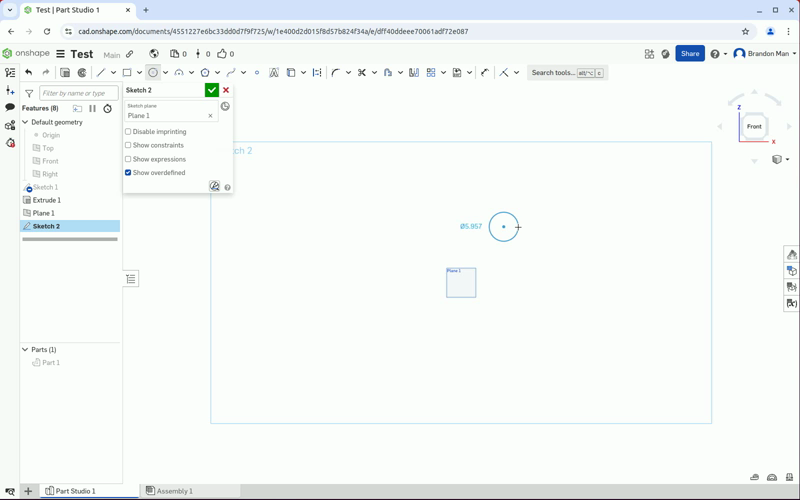
key(esc)
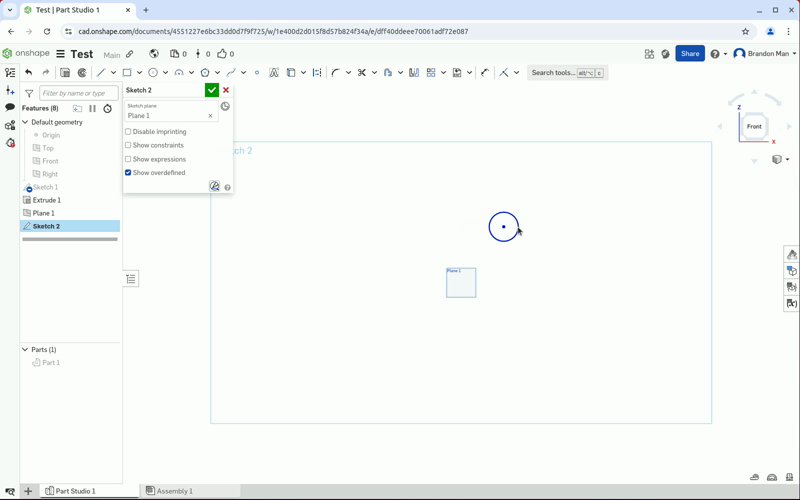
mouse_move(513, 227)
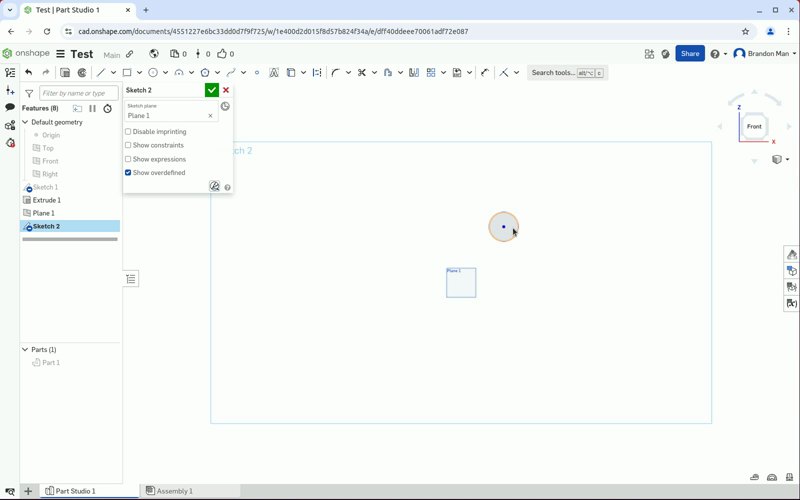
scroll(6)
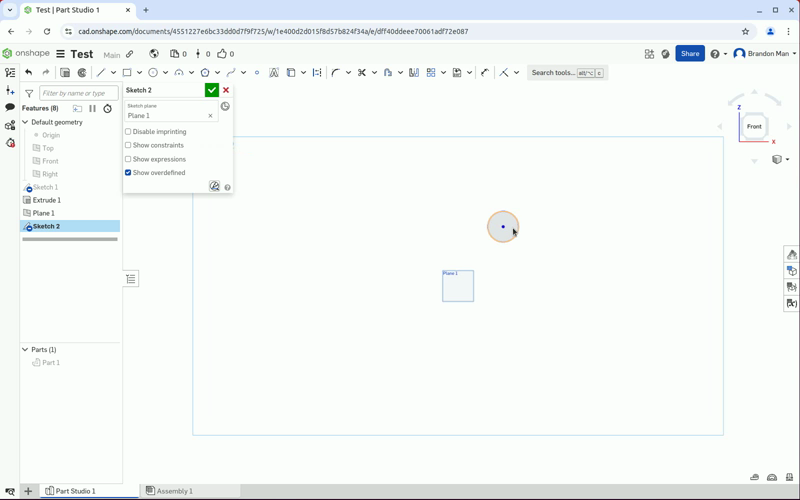
scroll(6)
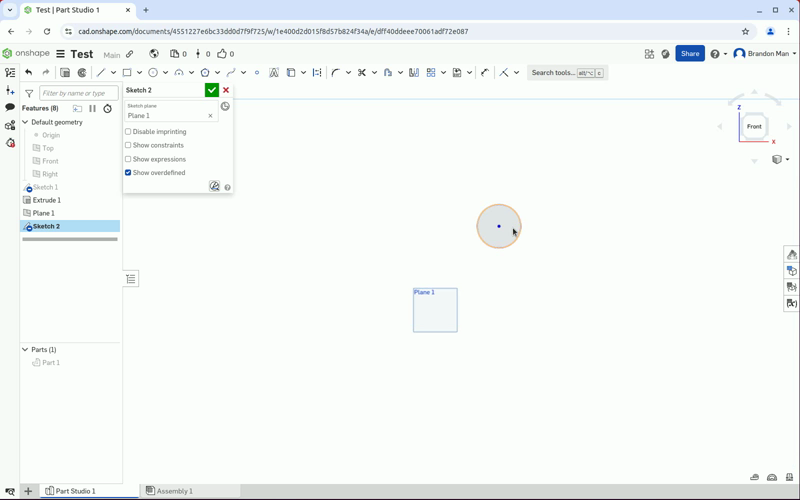
scroll(6)
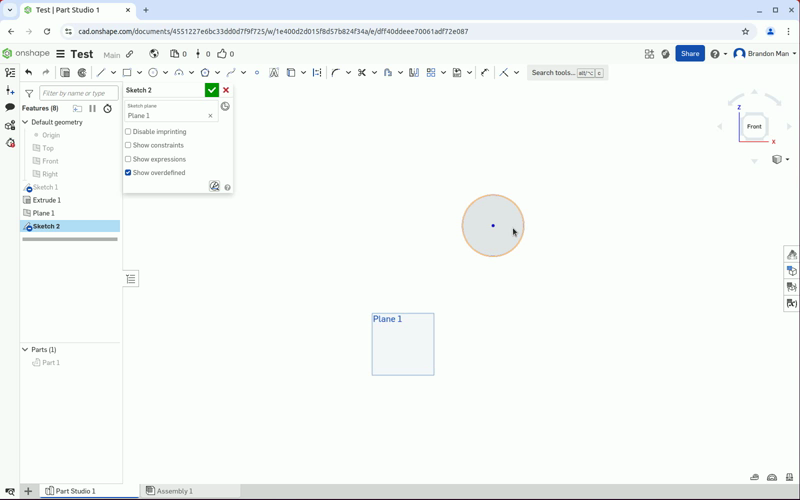
scroll(6)
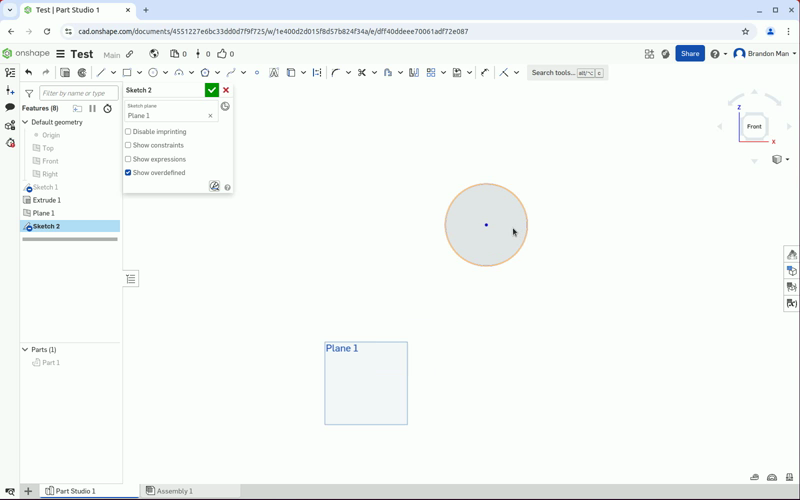
scroll(6)
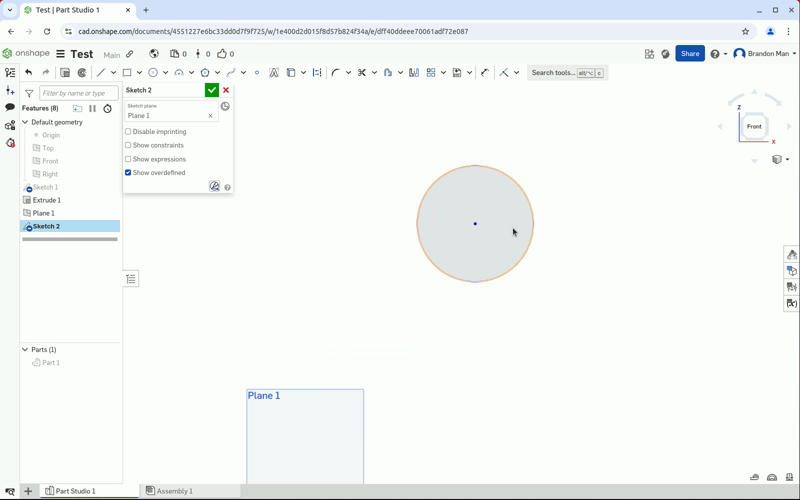
scroll(6)
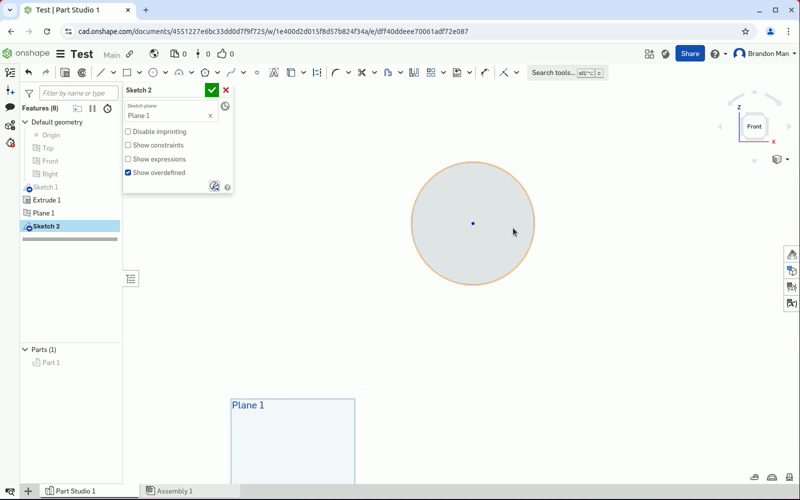
scroll(6)
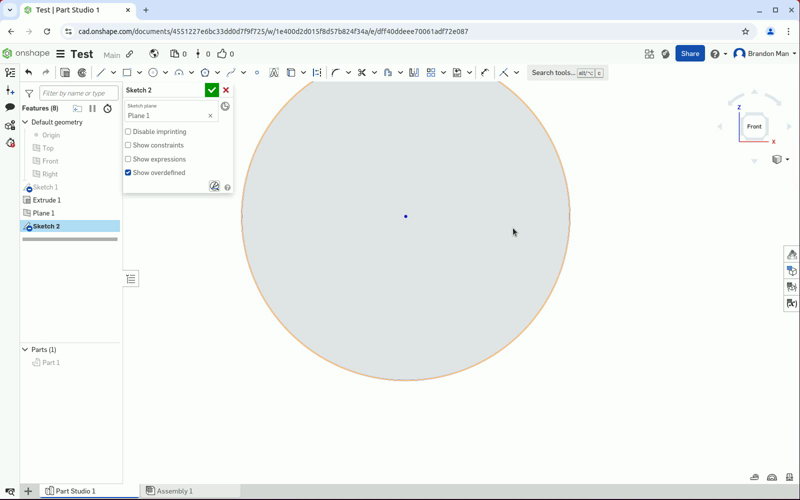
click(513, 227)
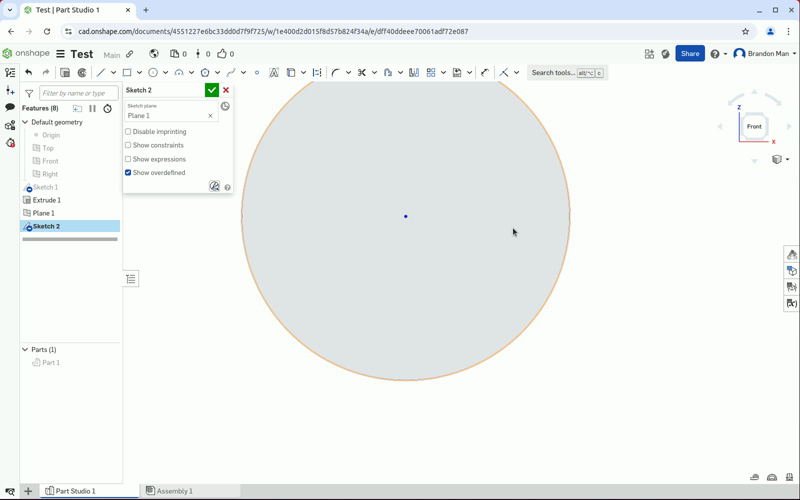
scroll(-6)
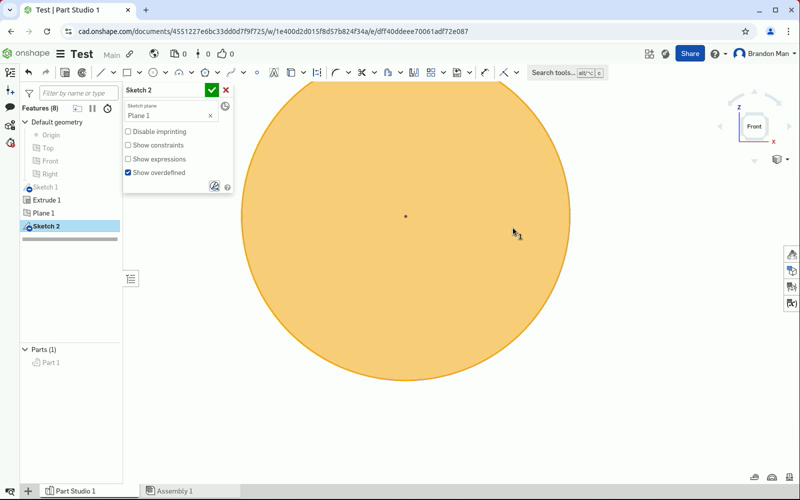
scroll(-6)
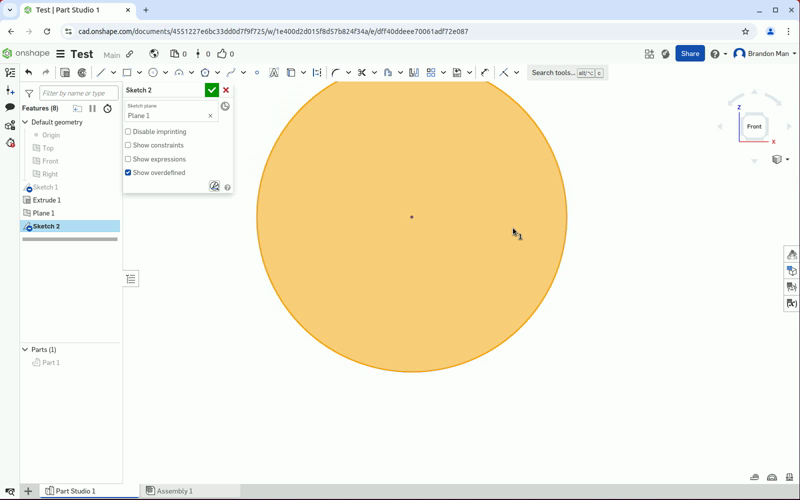
scroll(-6)
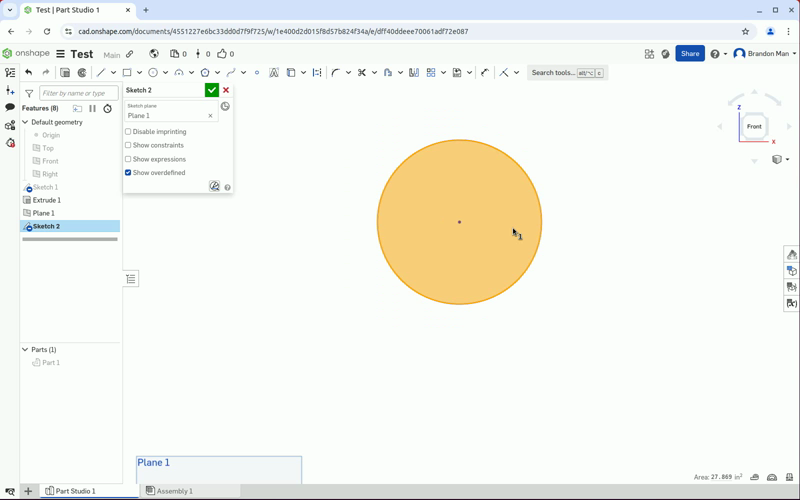
scroll(-6)
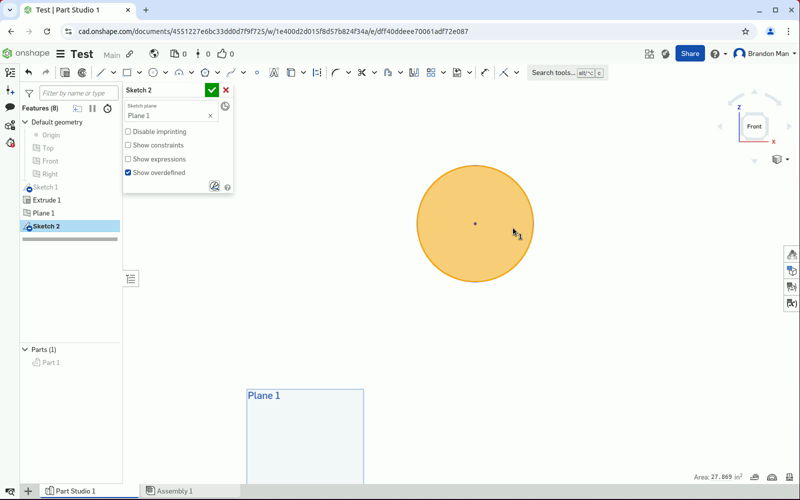
scroll(-6)
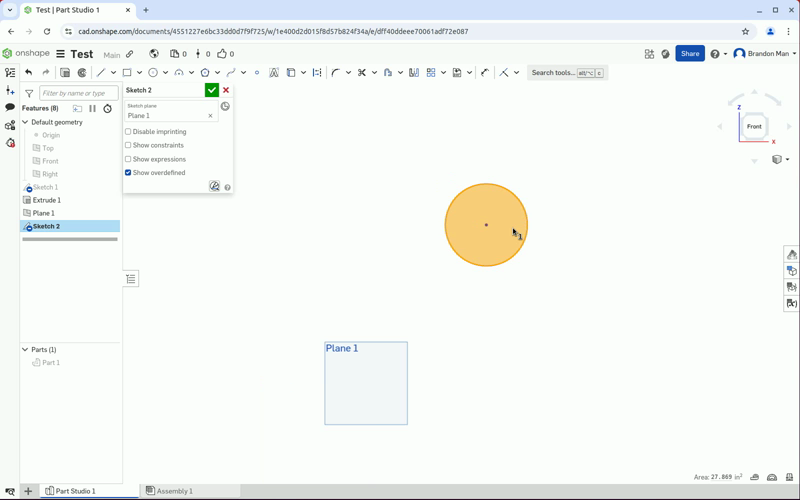
scroll(-6)
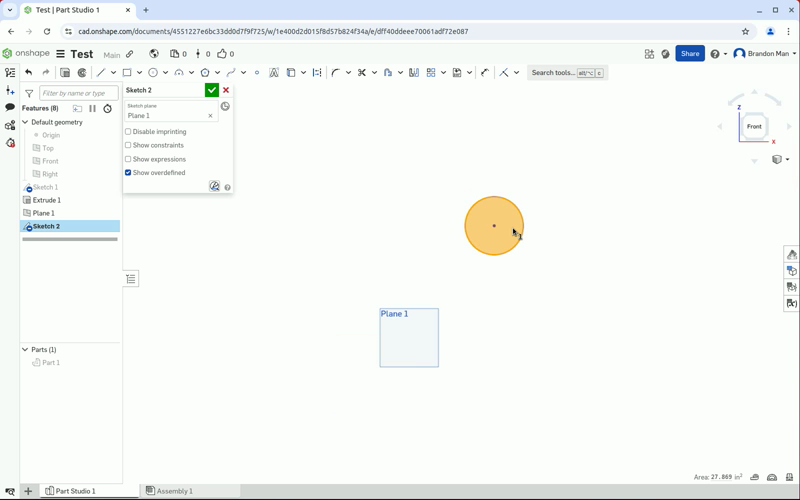
scroll(-6)
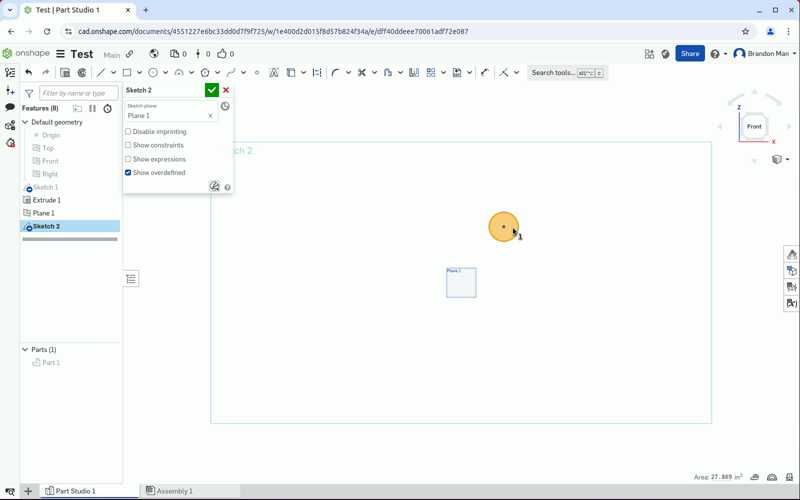
mouse_move(73, 352)
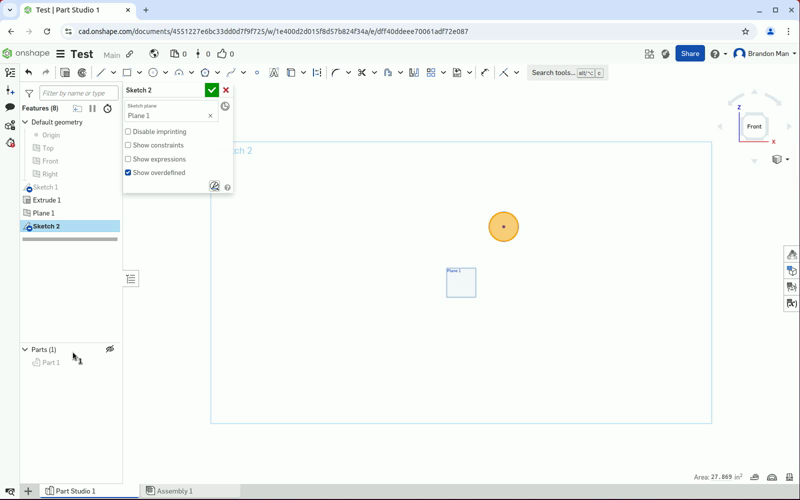
key(shift+y)
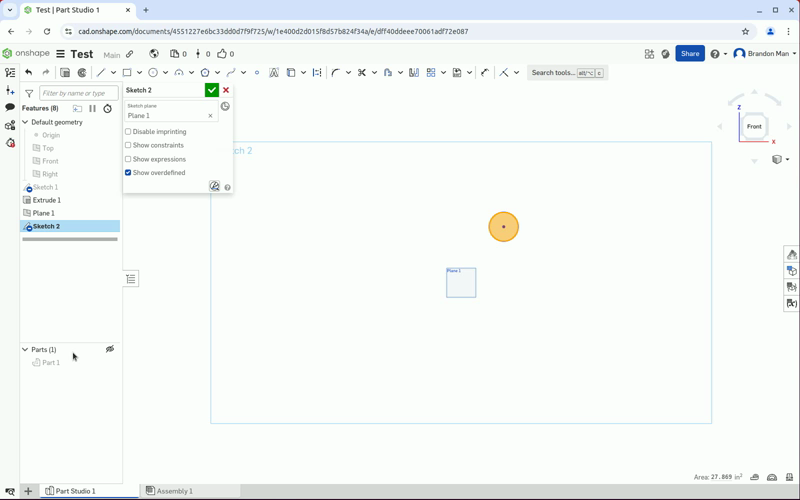
key(shift+e)
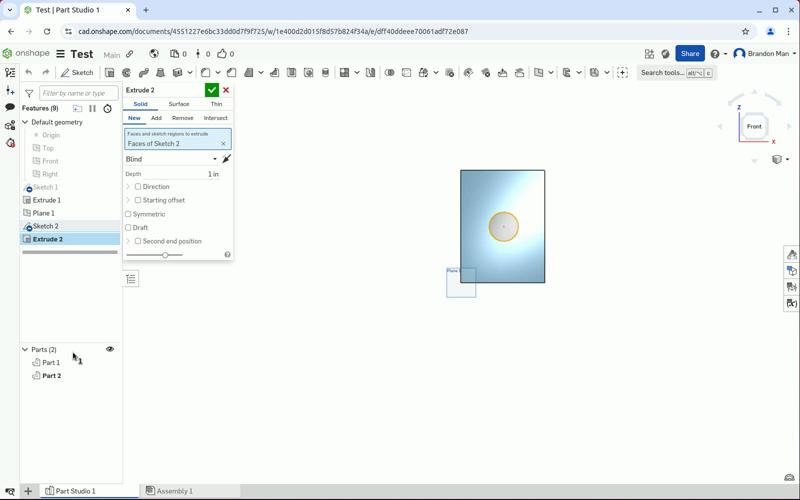
mouse_move(143, 106)
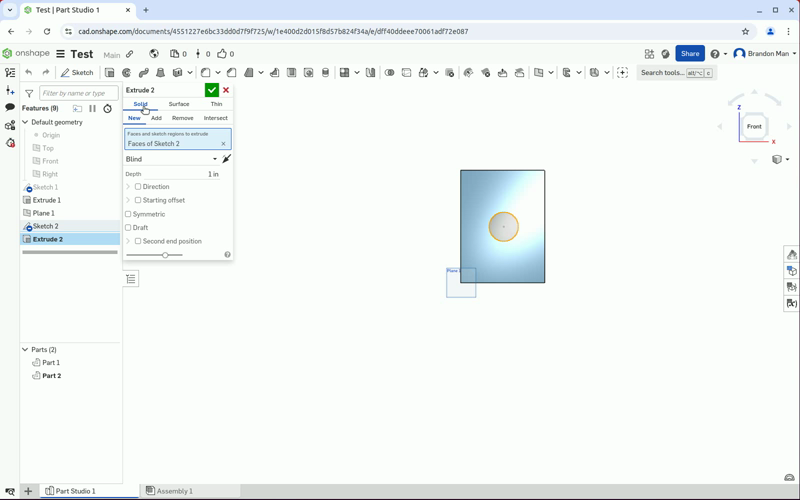
click(143, 106)
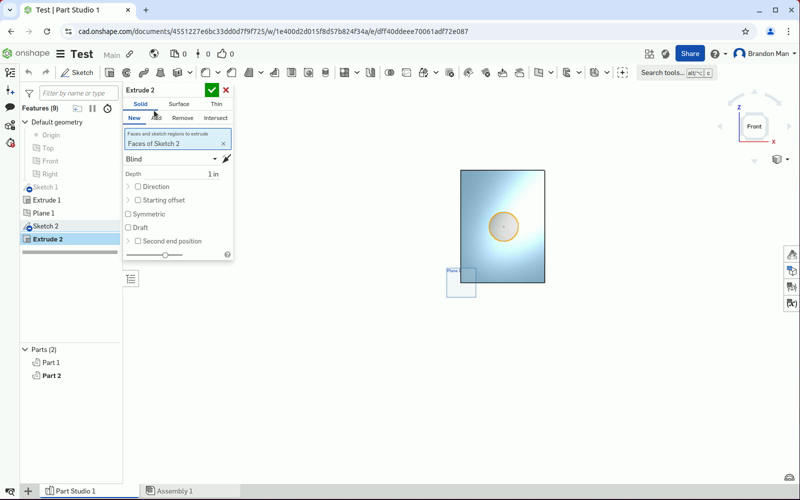
mouse_move(186, 120)
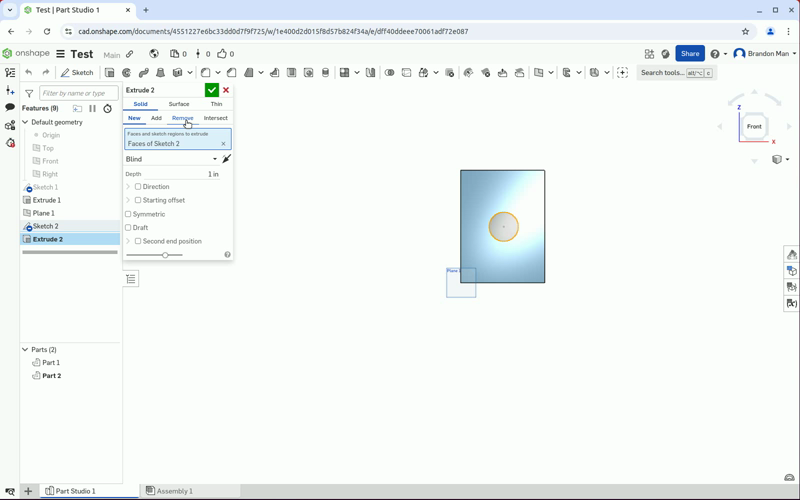
click(186, 120)
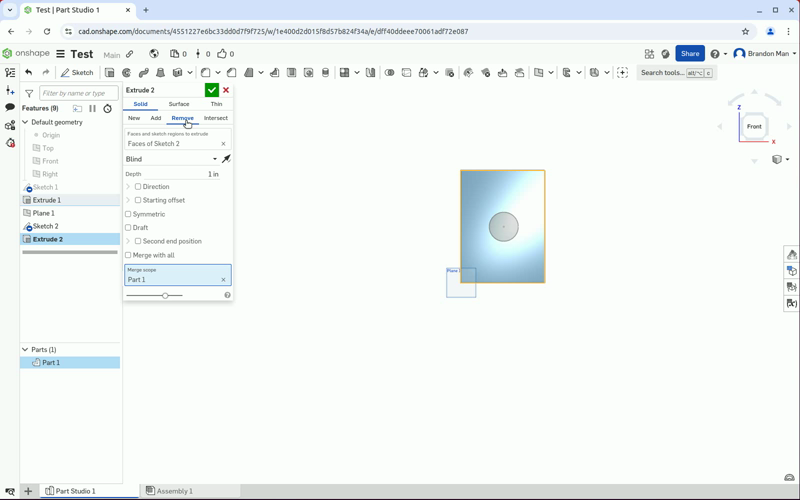
key(tab, 4)
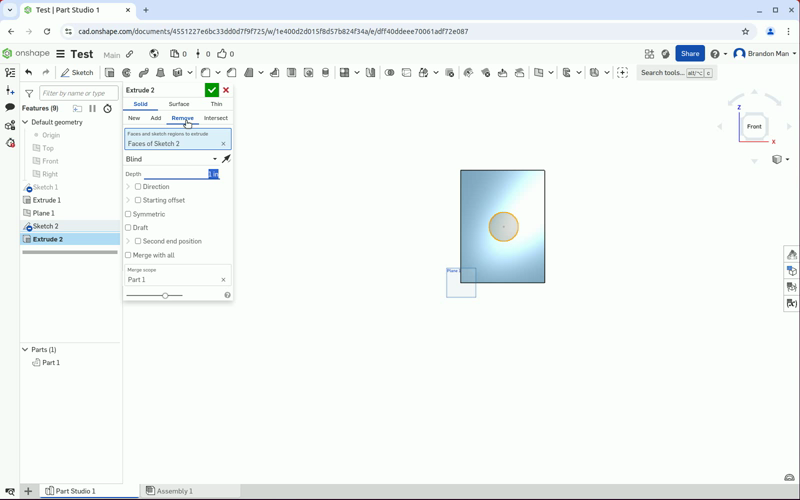
text(8.666)
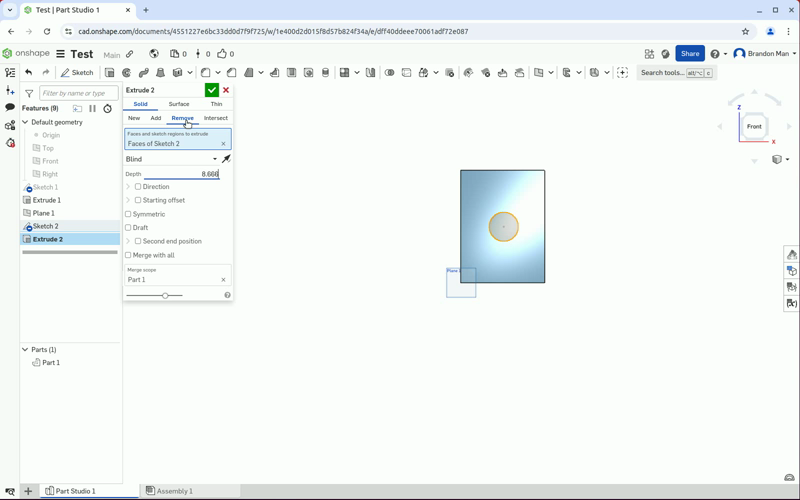
key(tab, 6)
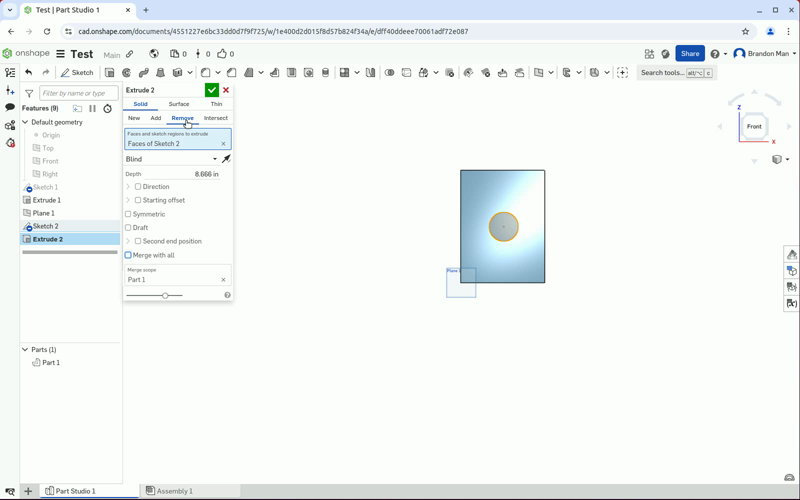
key(space)
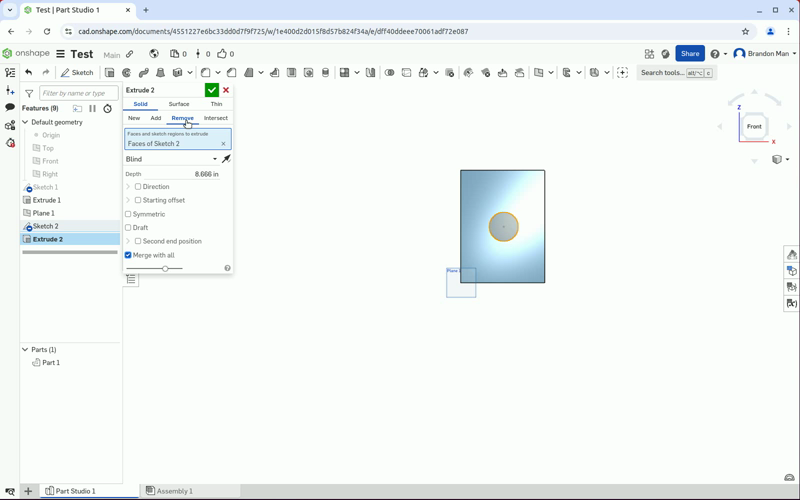
key(enter)
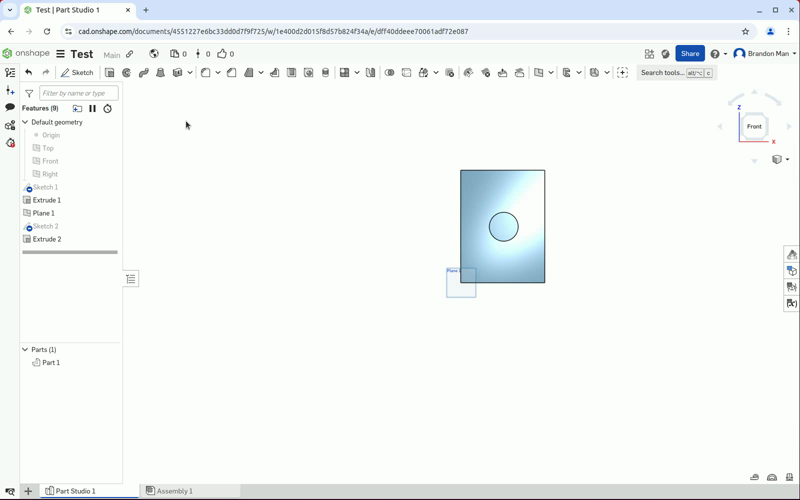
key(shift+h)
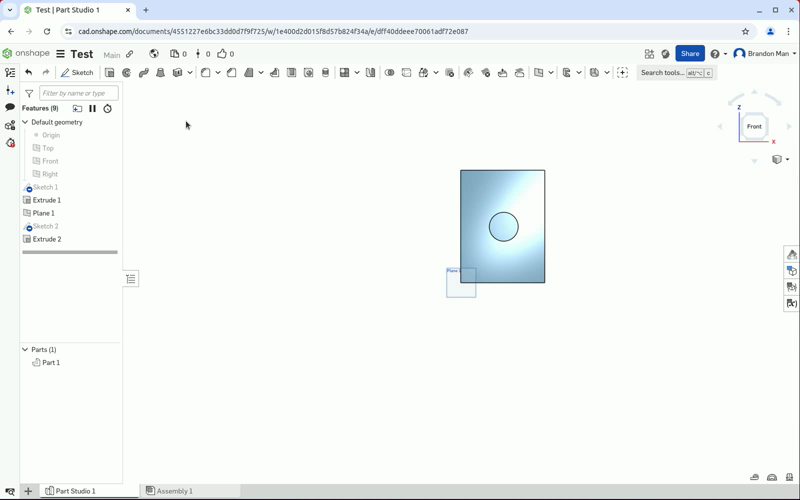
key(shift+h)
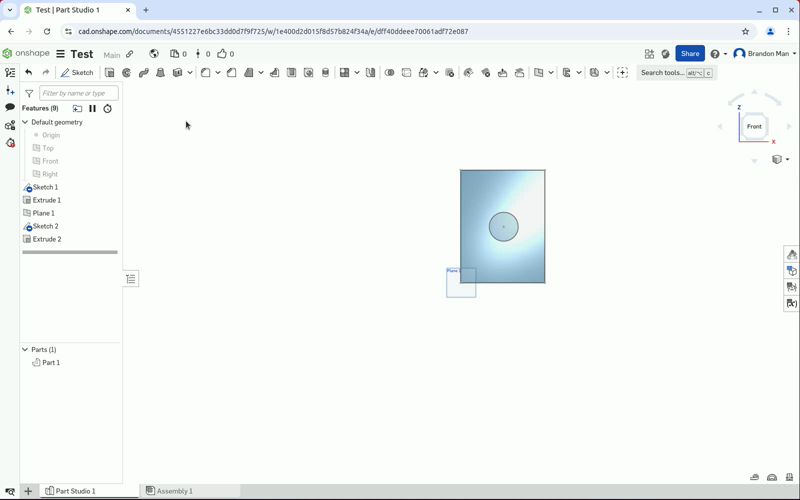
key(shift+7)
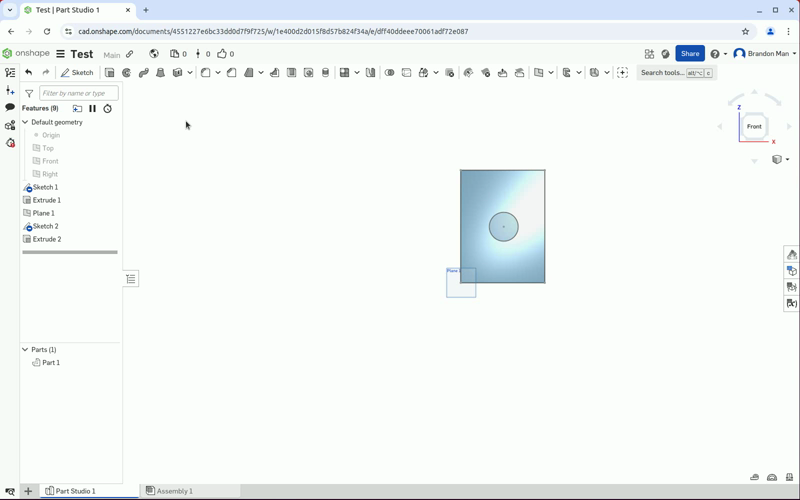
key(left, 2)
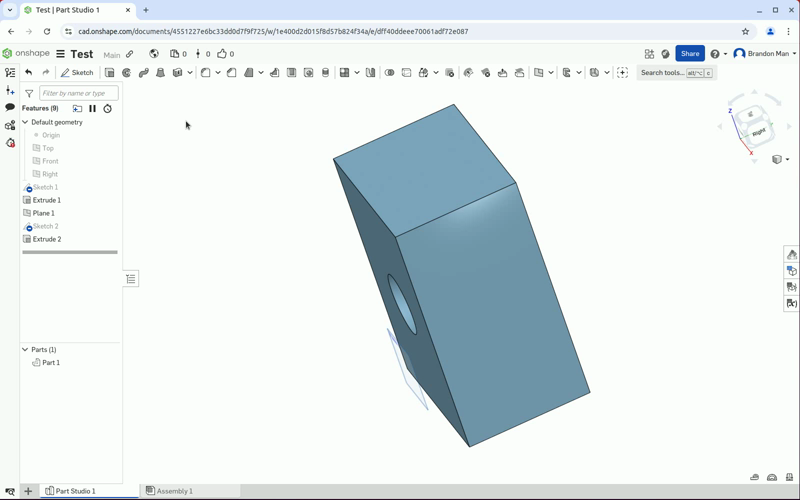
key(down, 2)
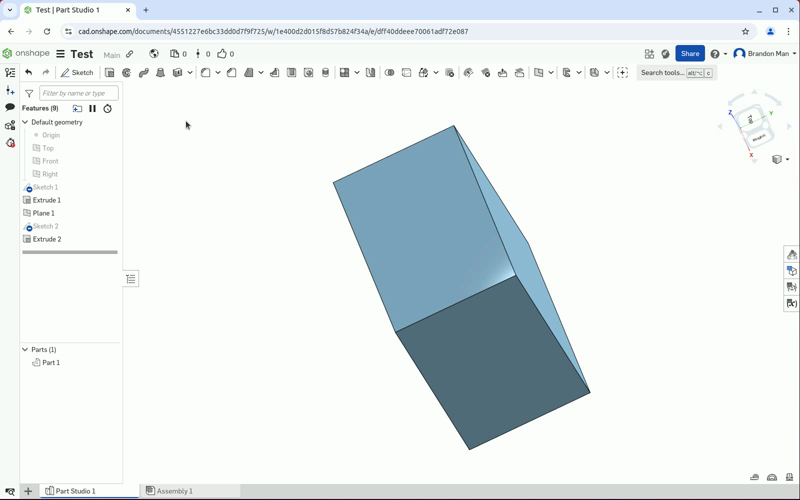
key(up, 2)
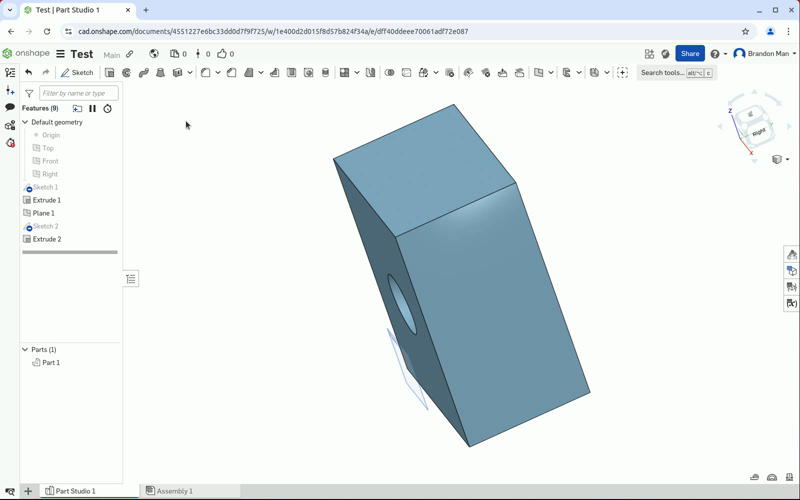
key(right, 2)
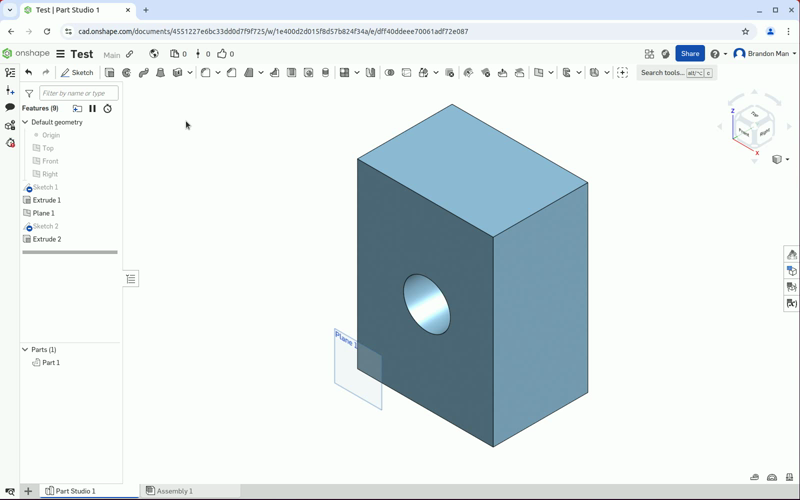
mouse_move(73, 189)
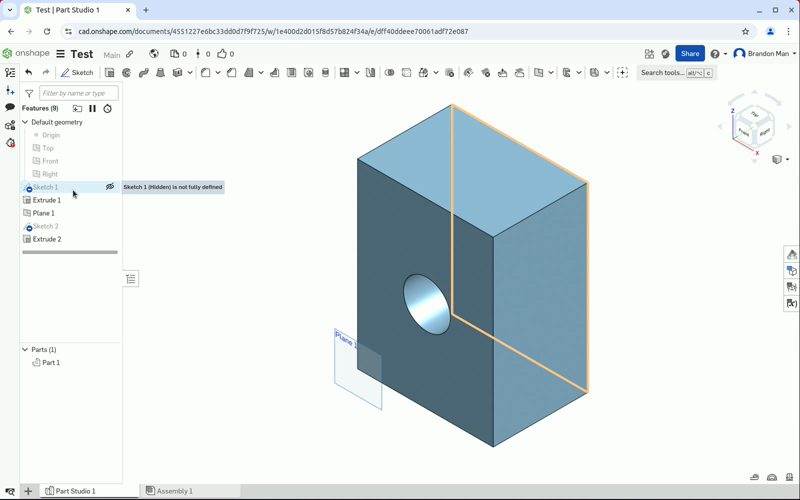
click(73, 189)